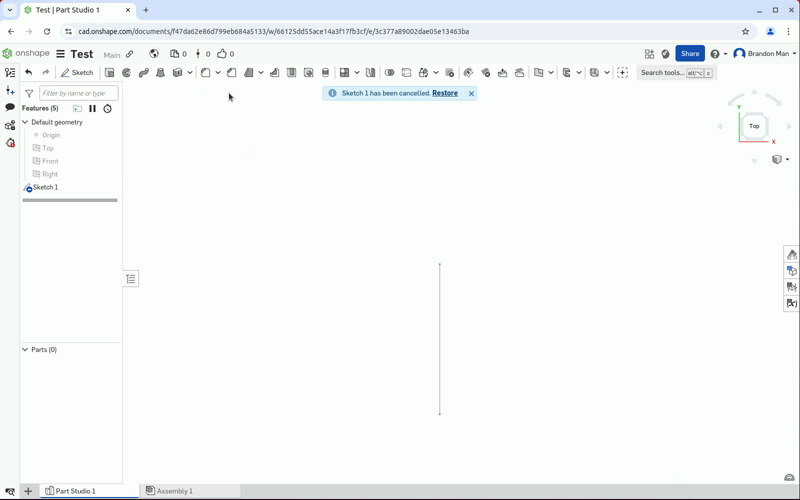
key(shift+h)
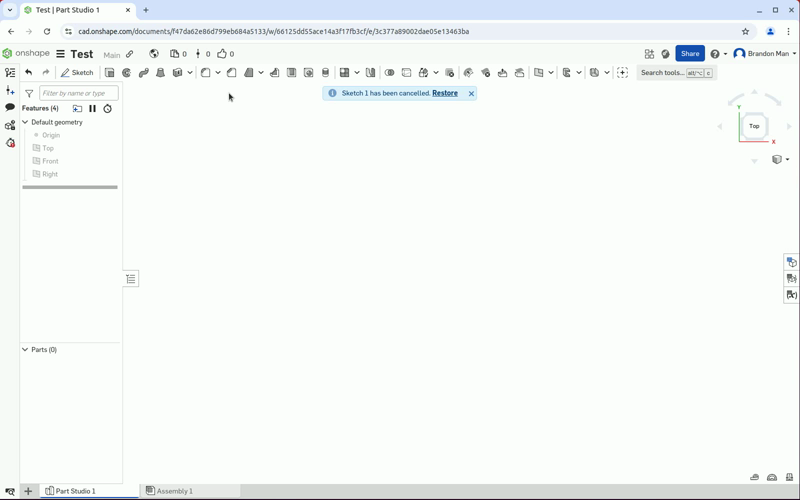
mouse_move(73, 352)
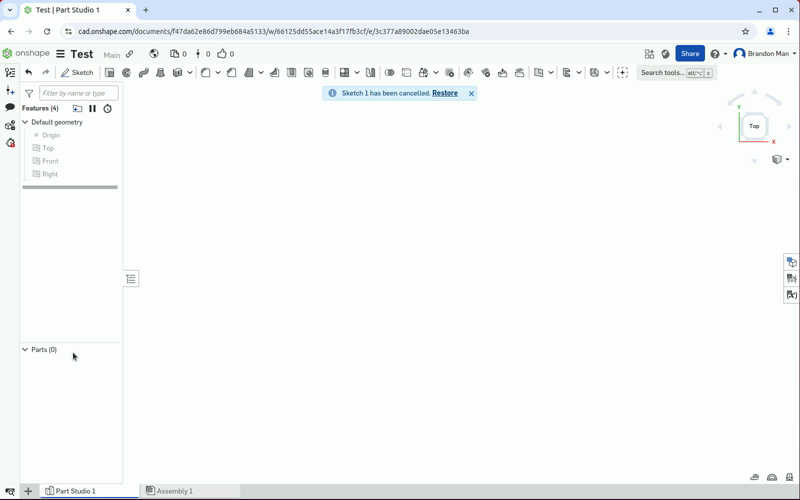
key(y)
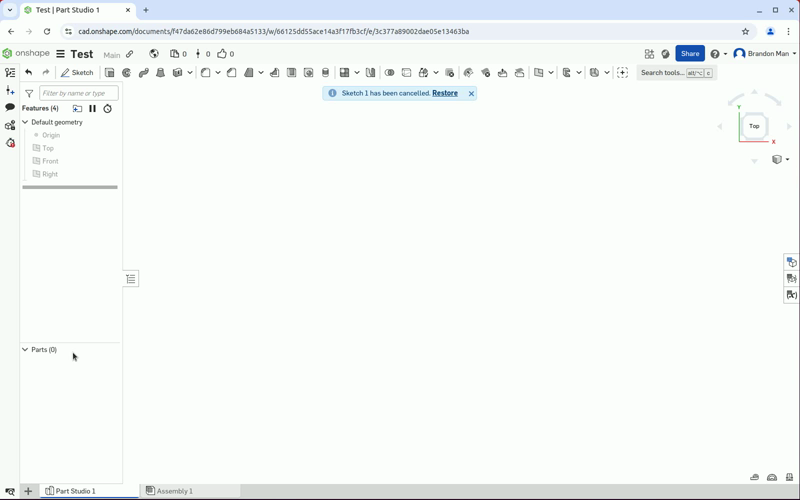
key(shift+p)
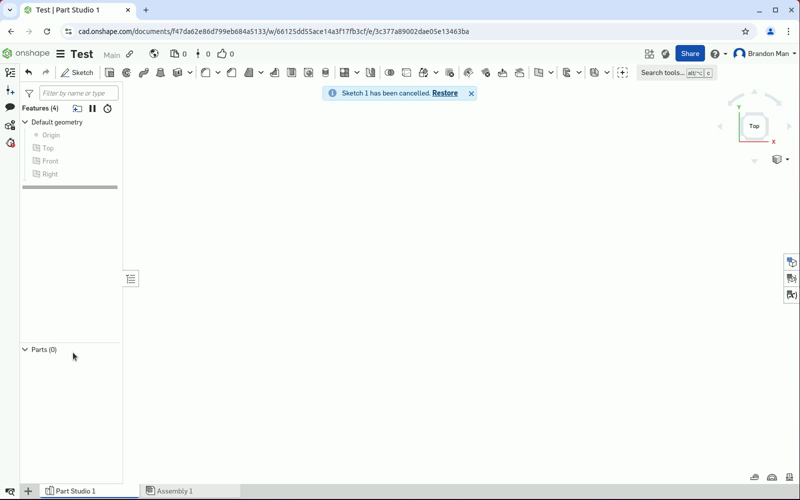
key(space)
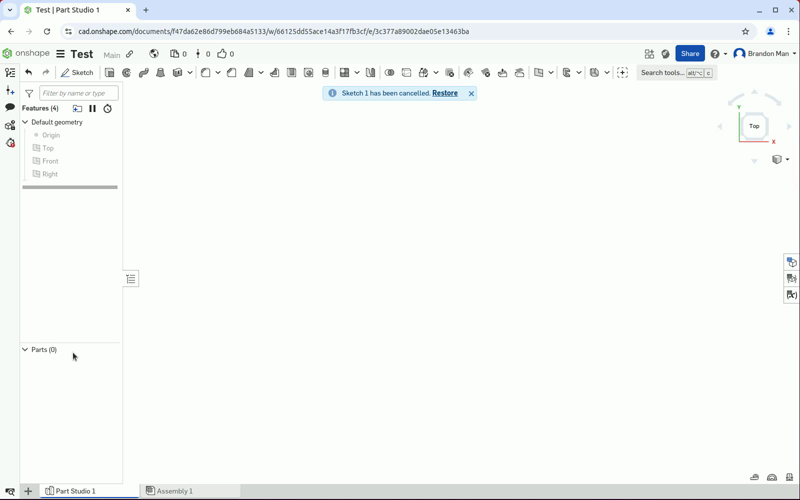
key_down(shift)
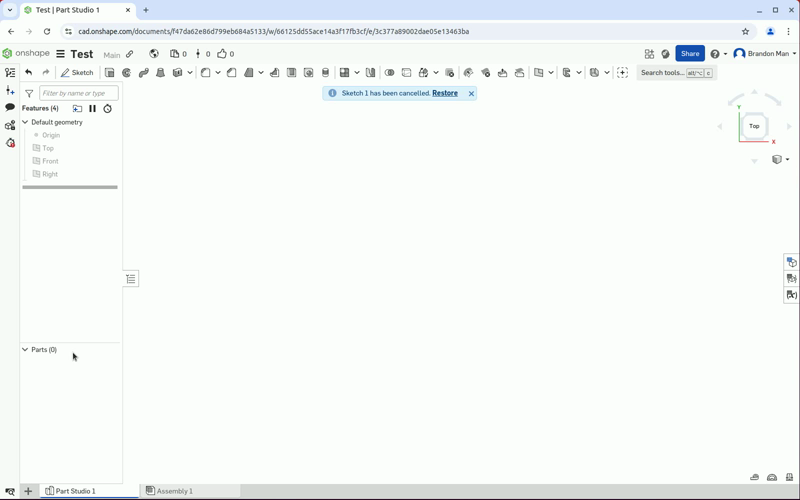
key(up)
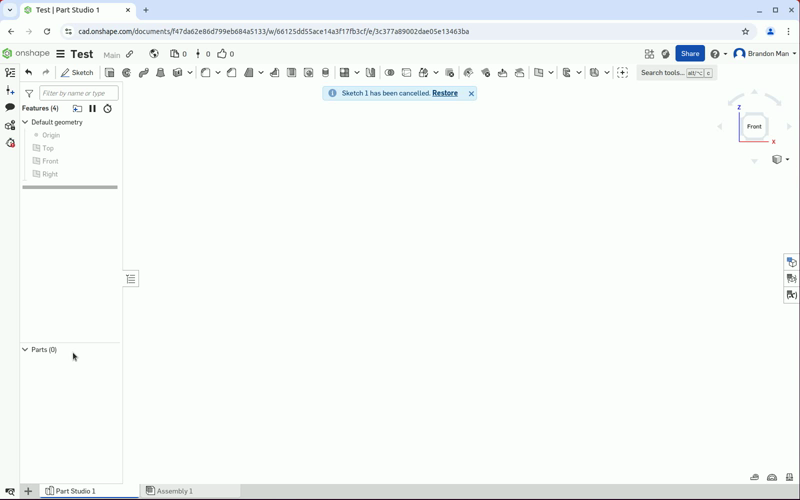
key_up(shift)
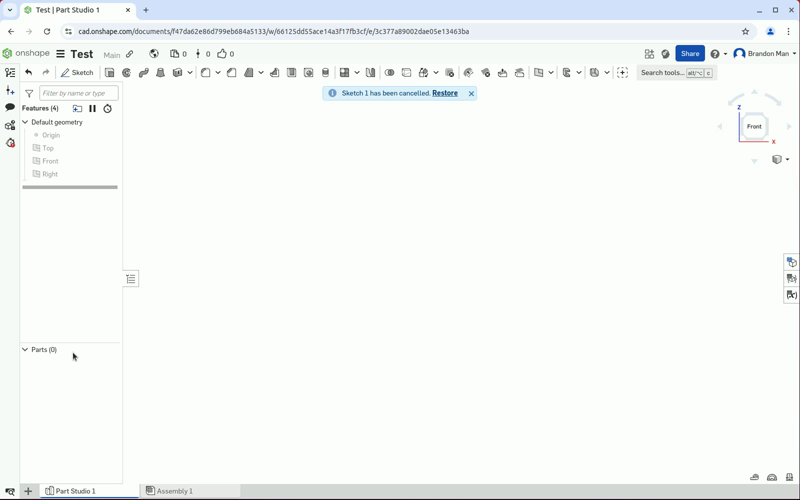
mouse_move(73, 352)
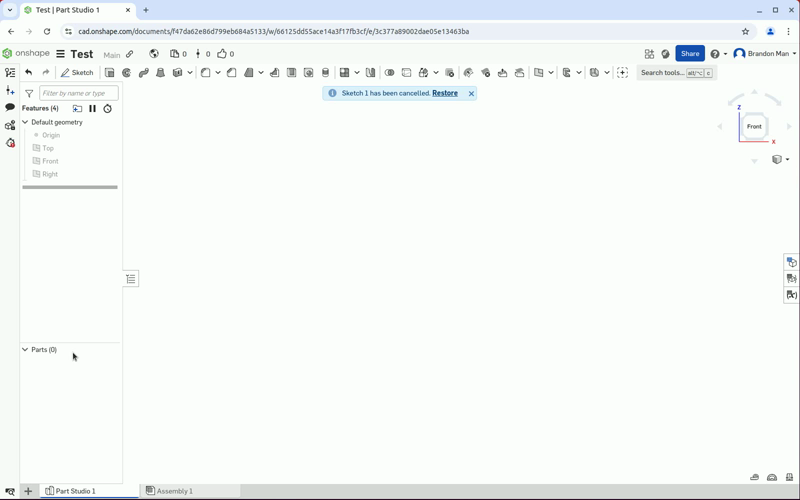
key(shift+y)
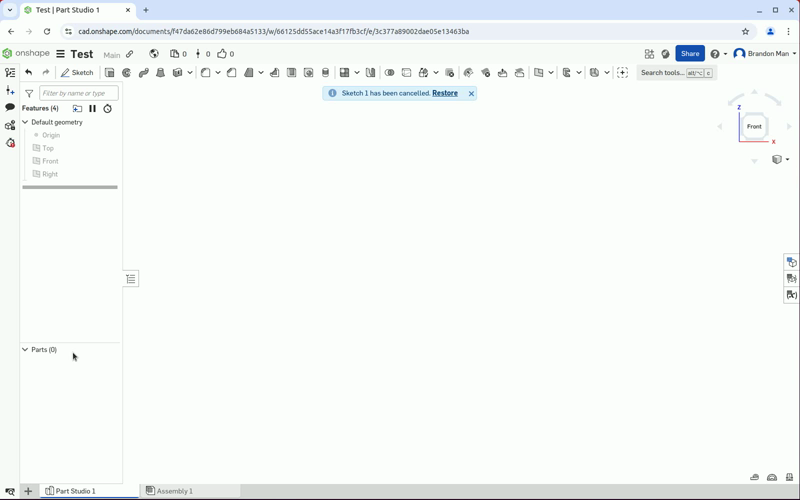
key(shift+s)
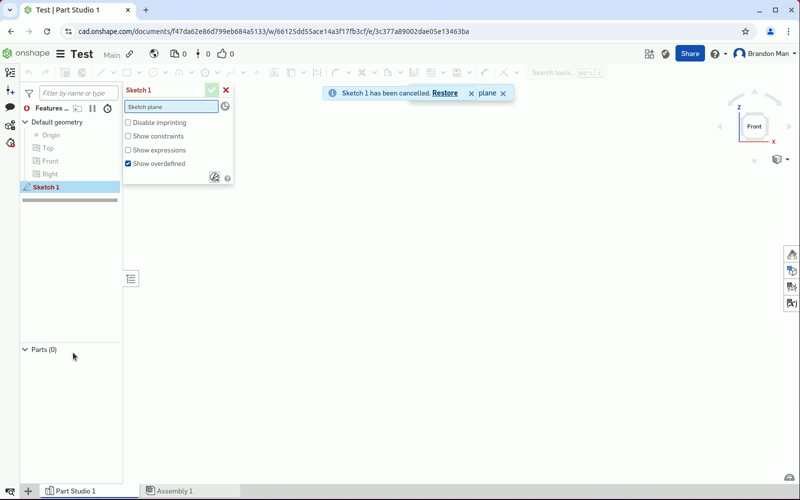
mouse_move(73, 163)
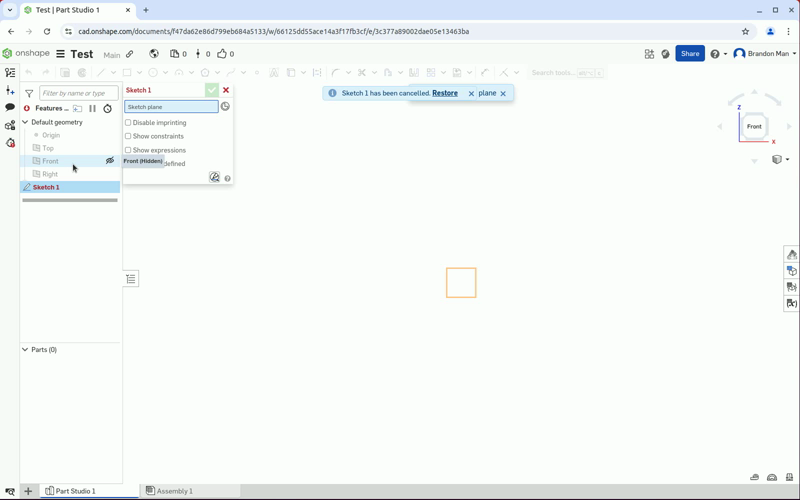
click(73, 163)
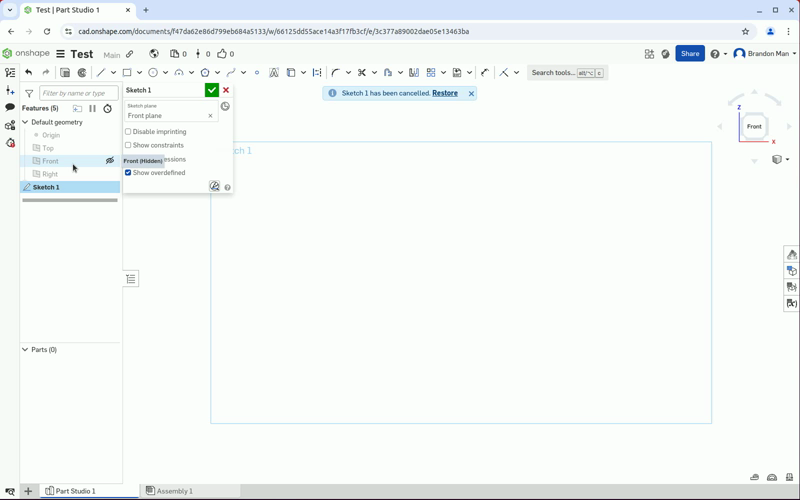
mouse_move(73, 352)
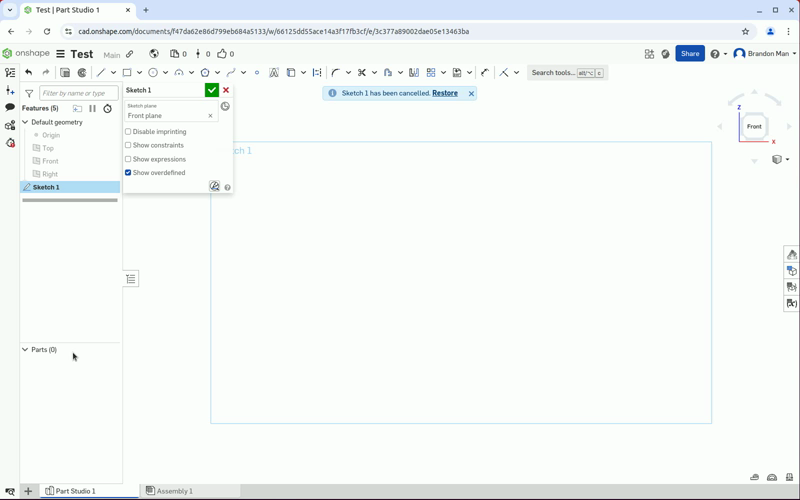
key(y)
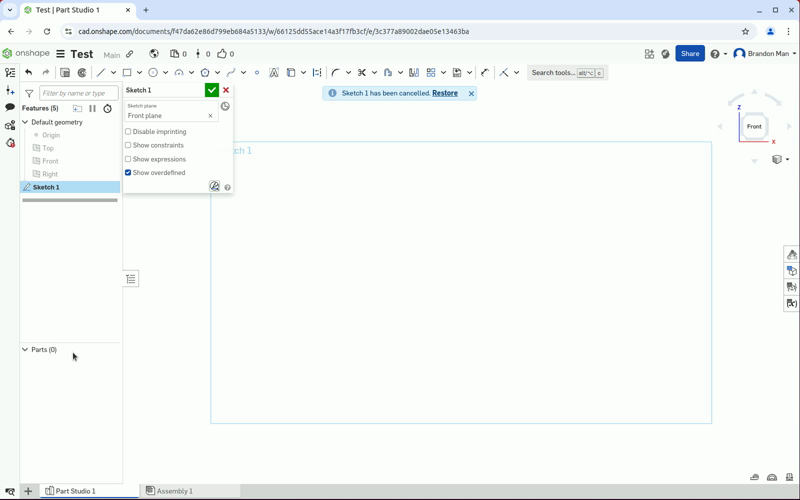
key(c)
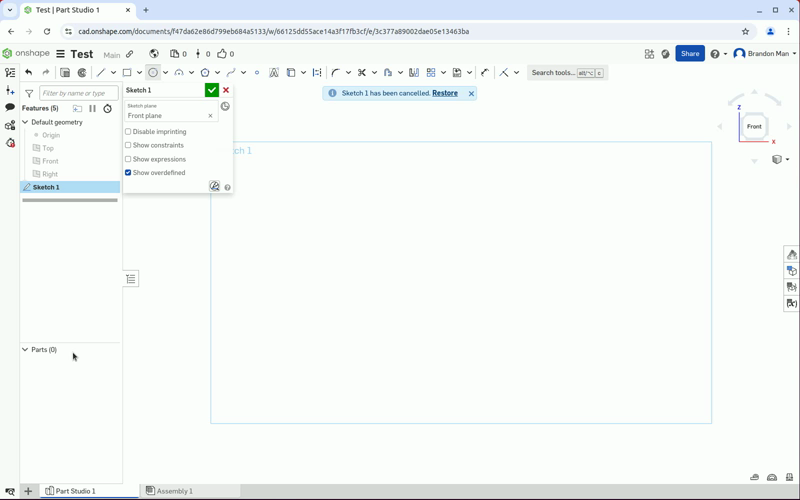
key_down(shift)
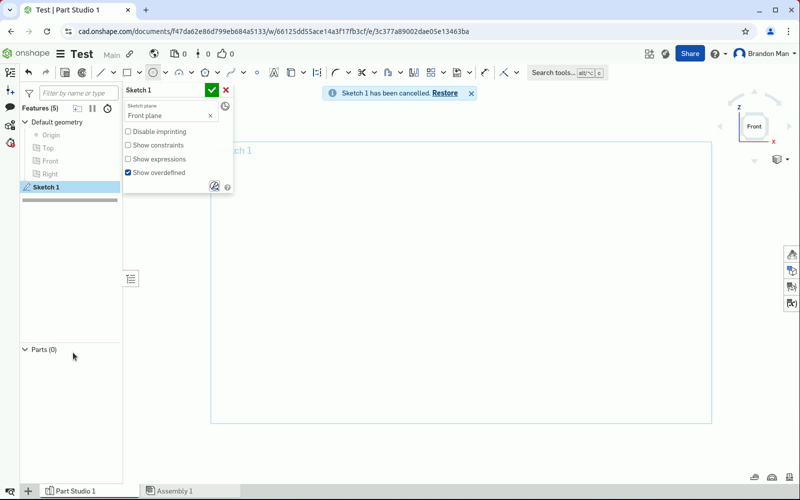
mouse_move(461, 282)
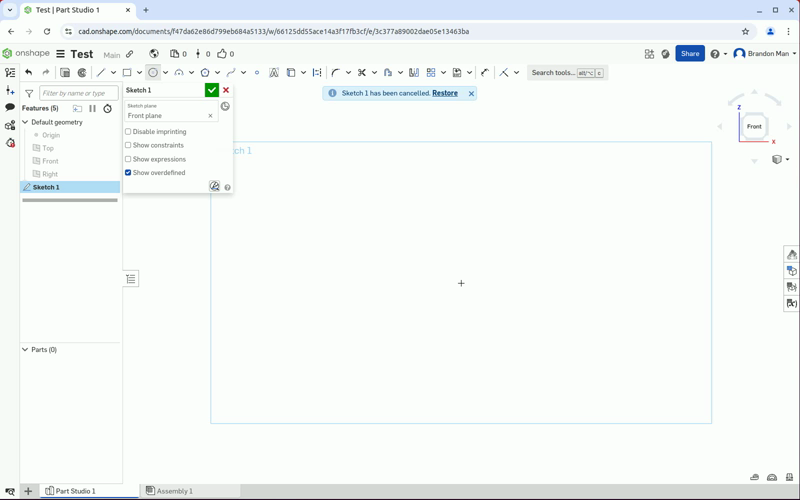
click(461, 282)
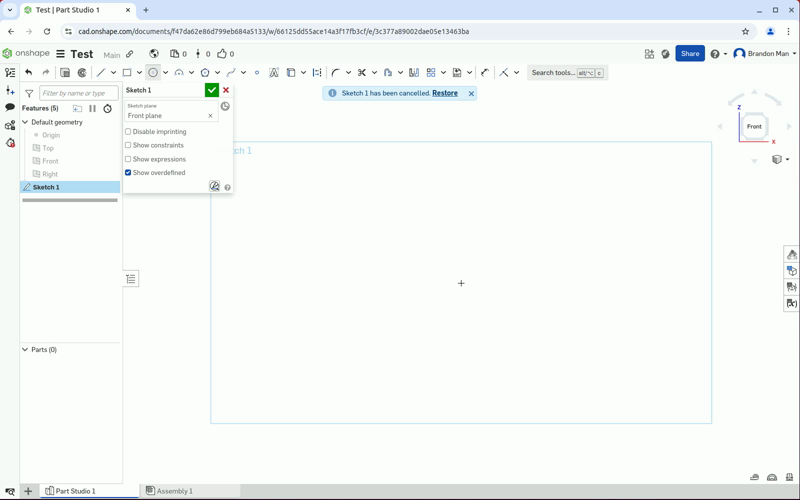
key_up(shift)
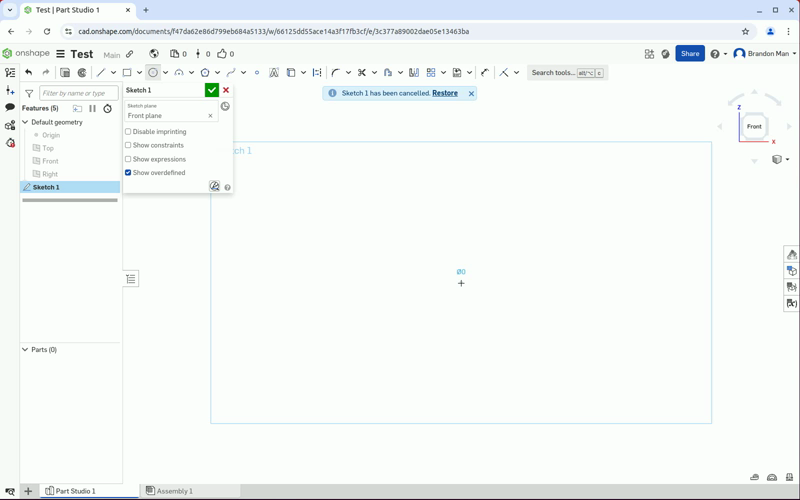
mouse_move(574, 282)
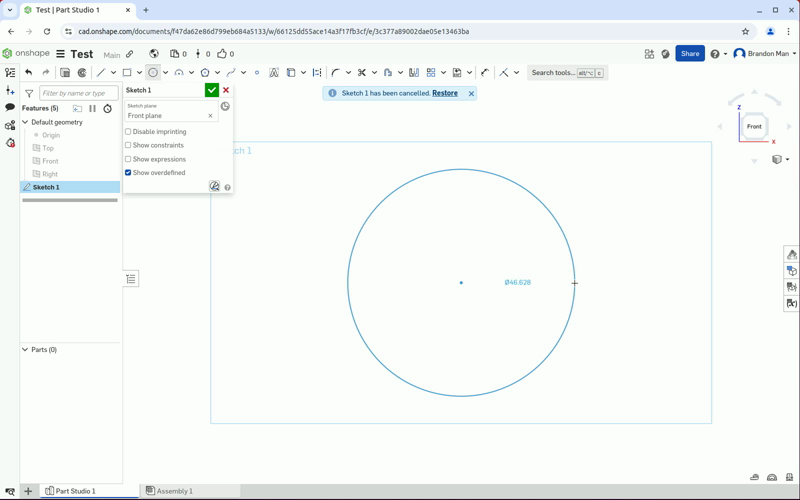
click(574, 282)
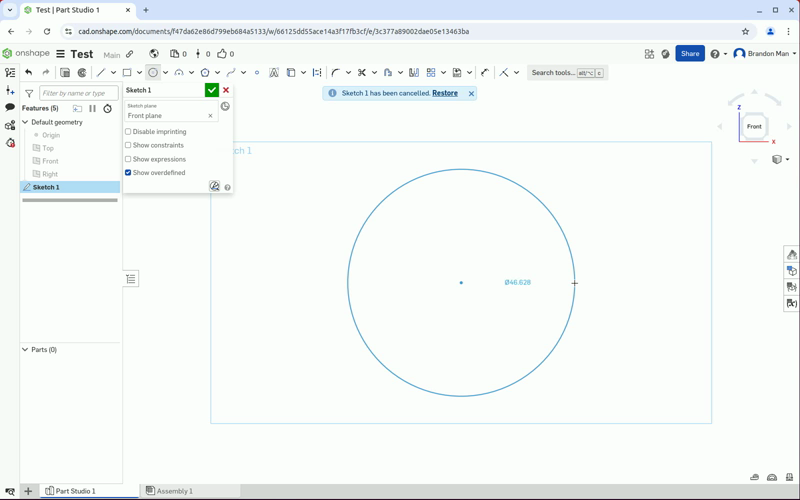
key(esc)
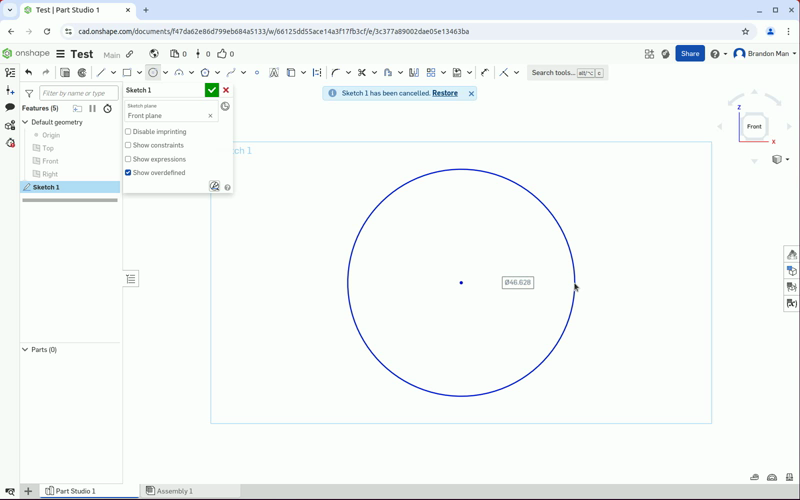
key(c)
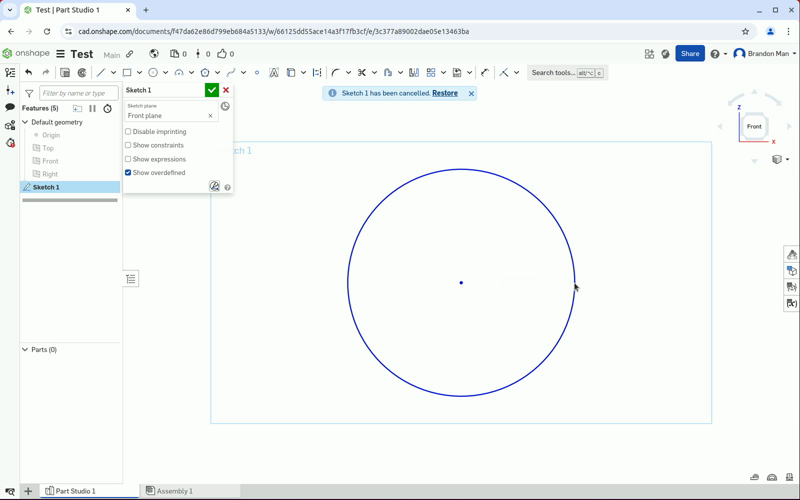
key_down(shift)
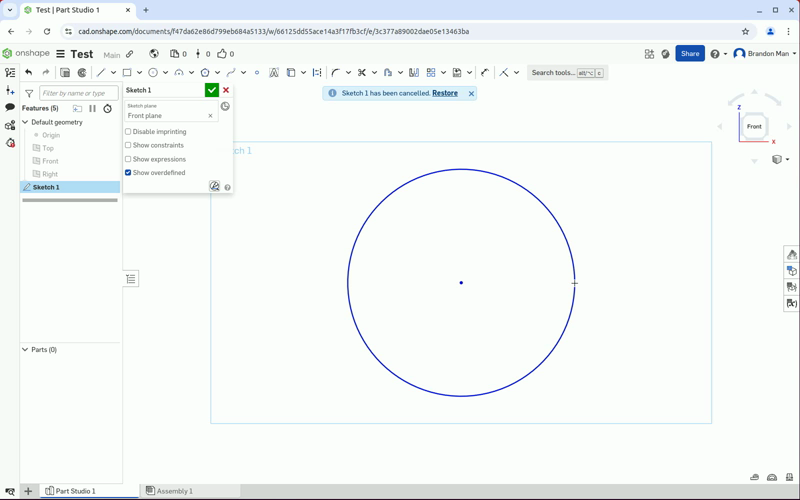
mouse_move(461, 282)
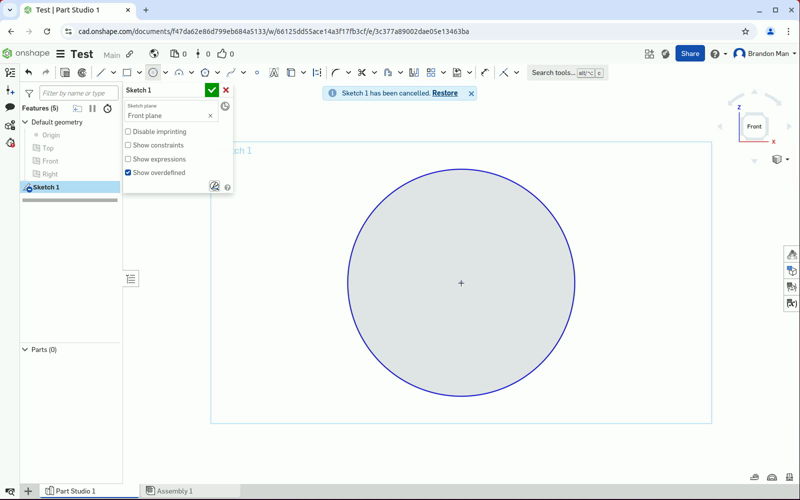
click(461, 282)
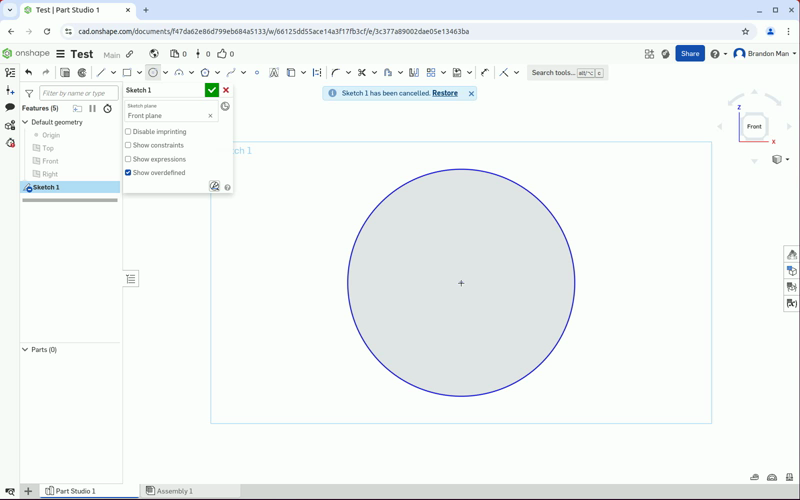
key_up(shift)
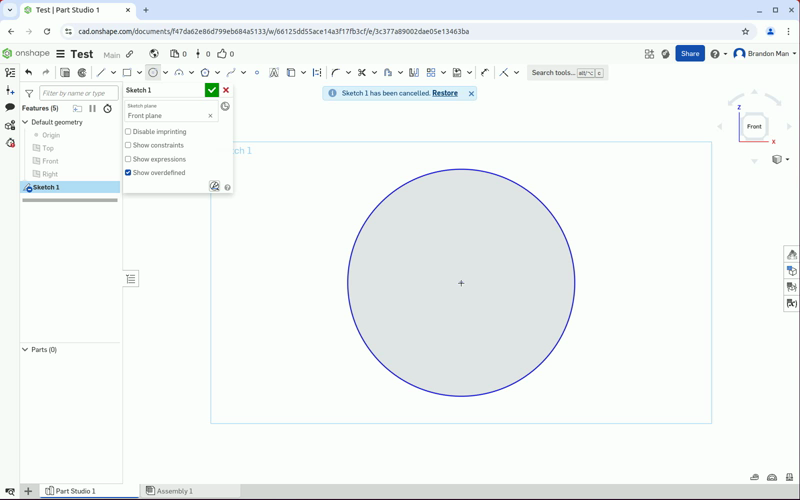
mouse_move(562, 282)
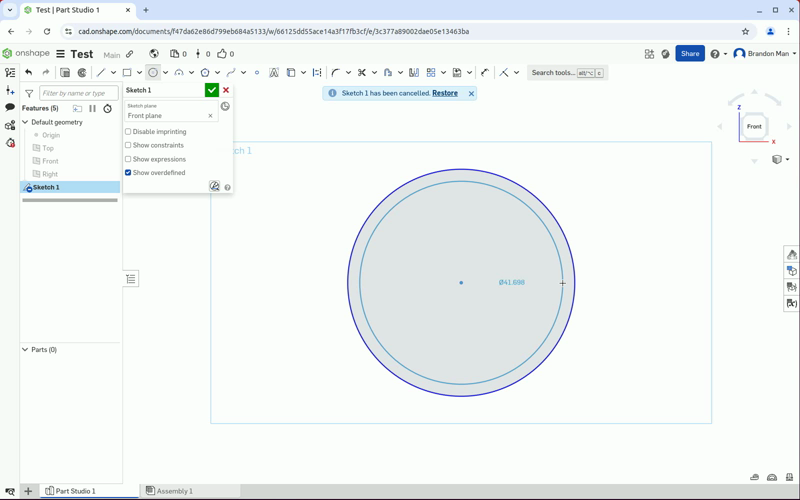
click(562, 282)
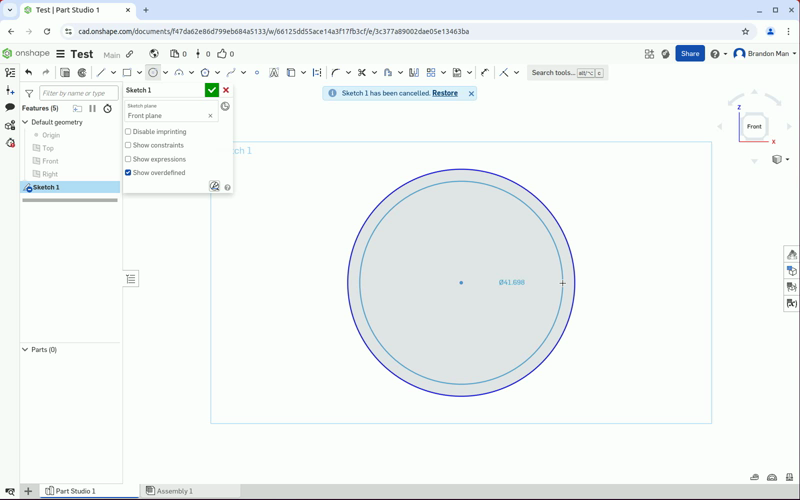
key(esc)
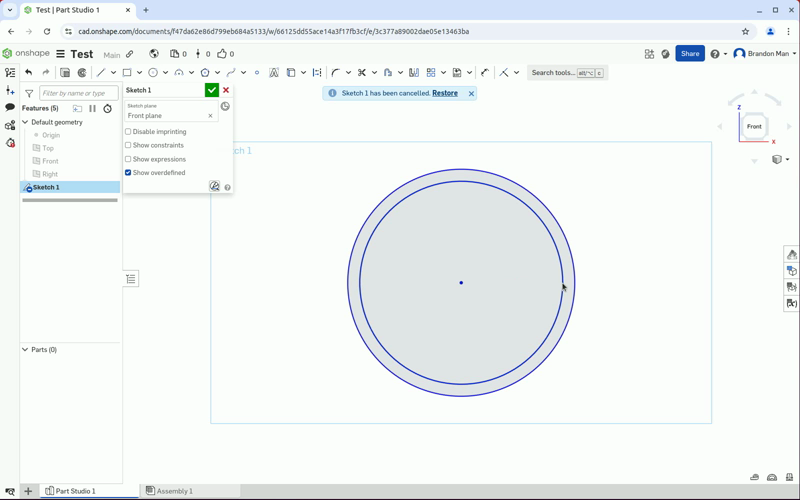
mouse_move(409, 189)
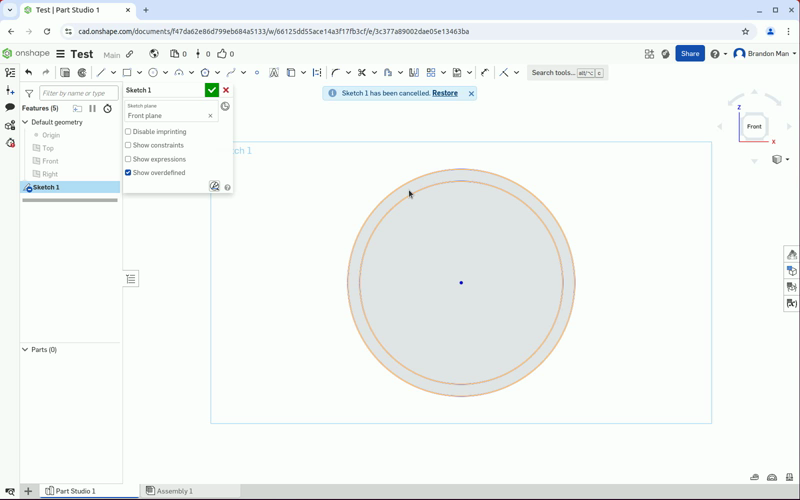
click(409, 189)
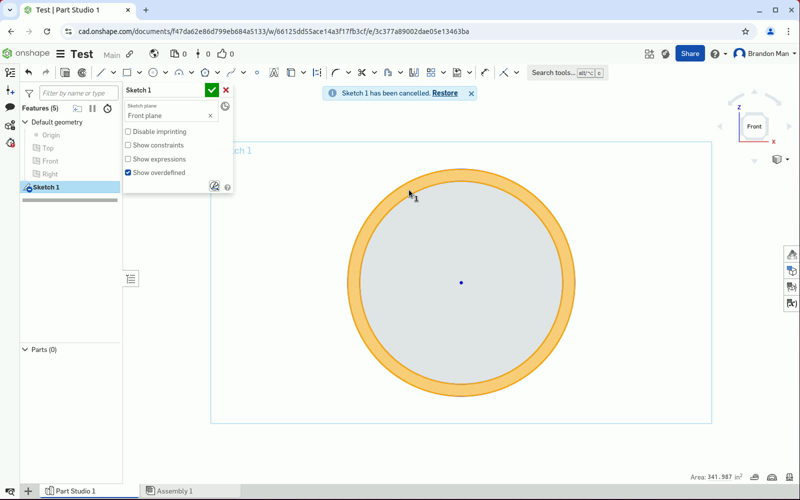
mouse_move(73, 352)
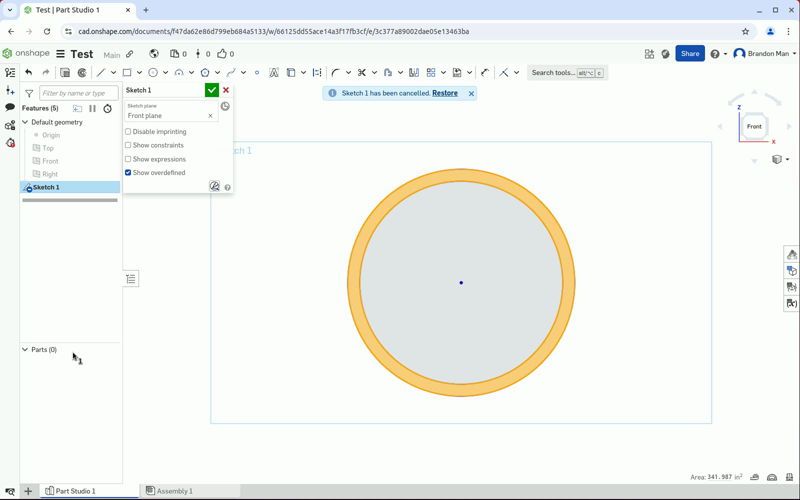
key(shift+y)
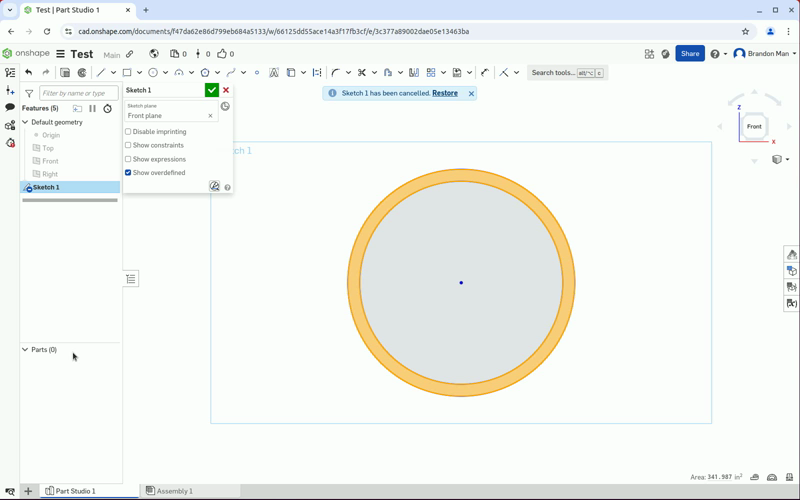
key(shift+e)
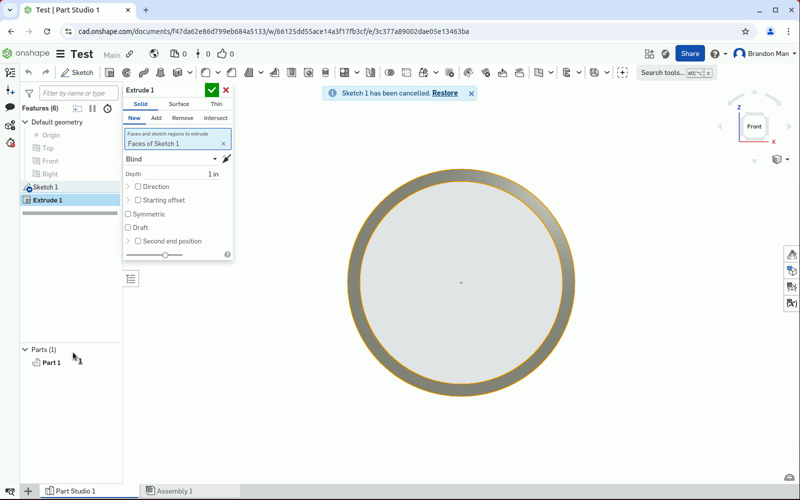
mouse_move(143, 106)
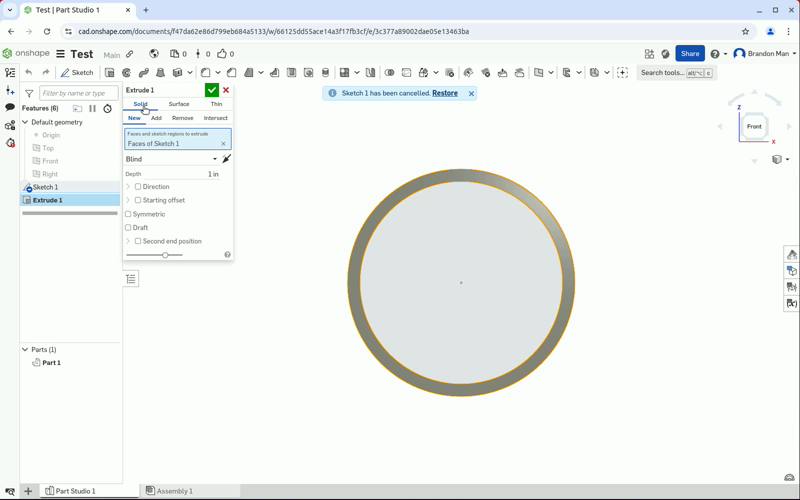
click(143, 106)
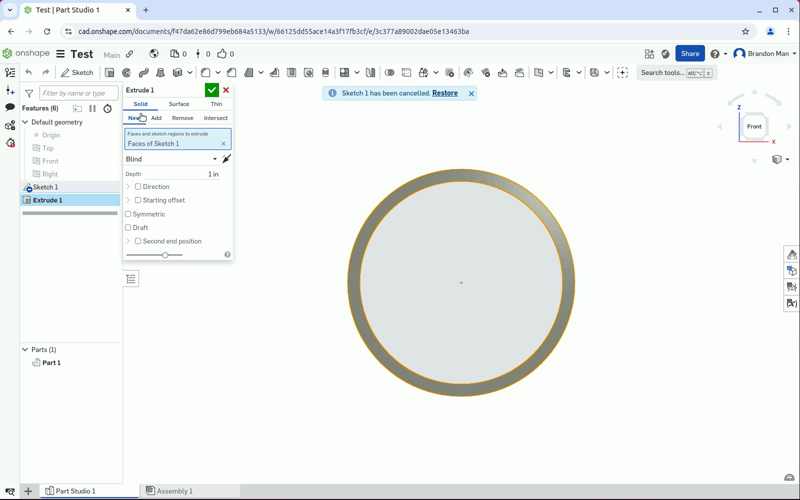
mouse_move(137, 120)
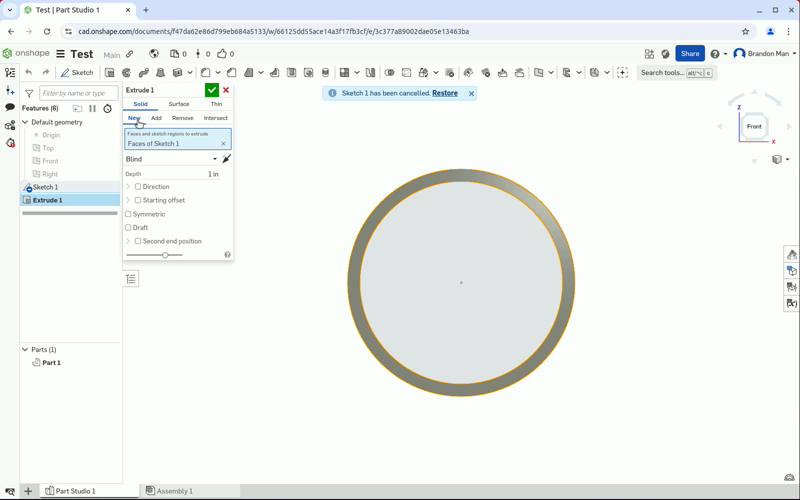
click(137, 120)
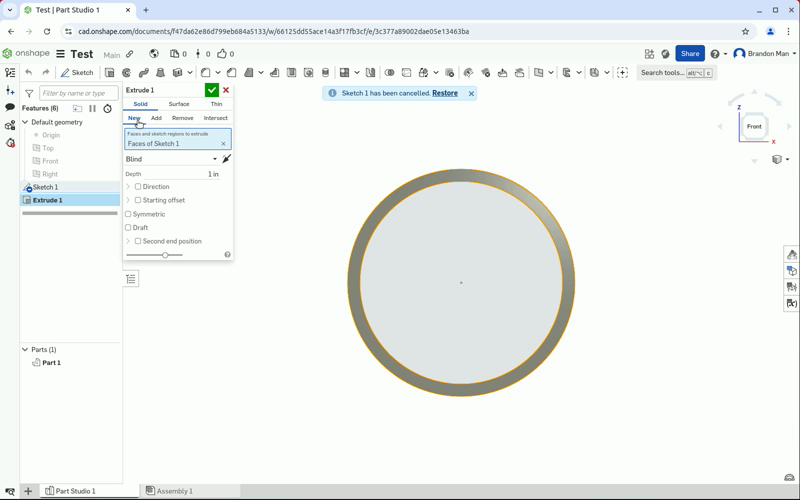
key(tab, 4)
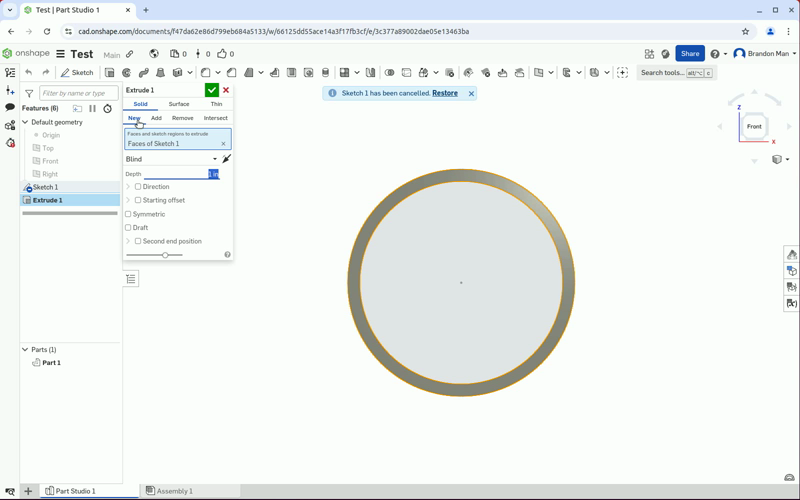
text(3.37)
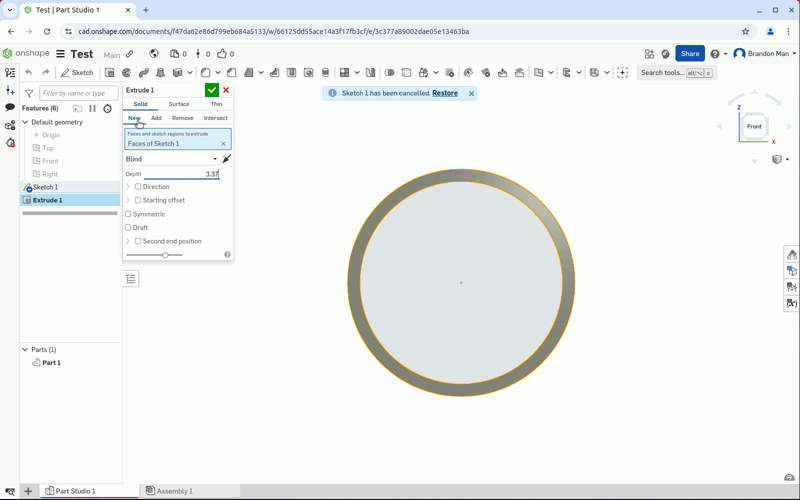
key(enter)
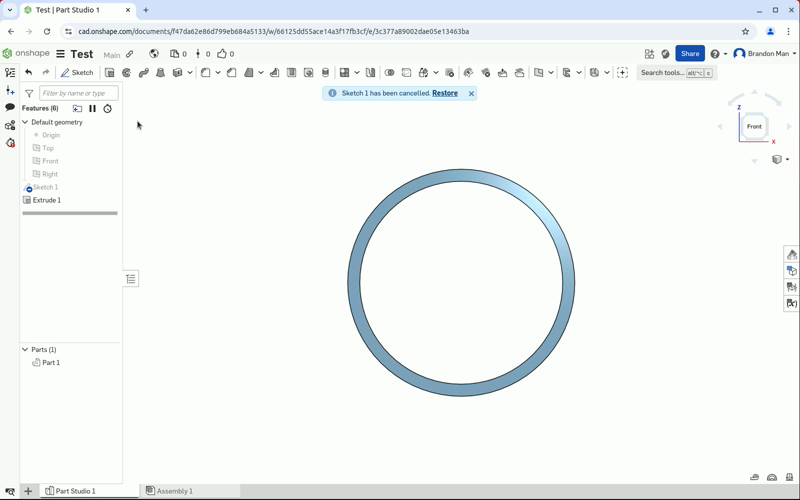
key(shift+h)
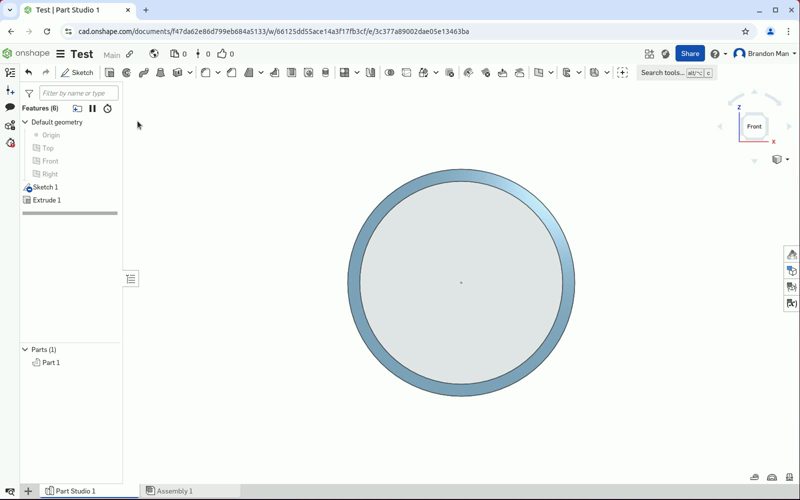
key(shift+h)
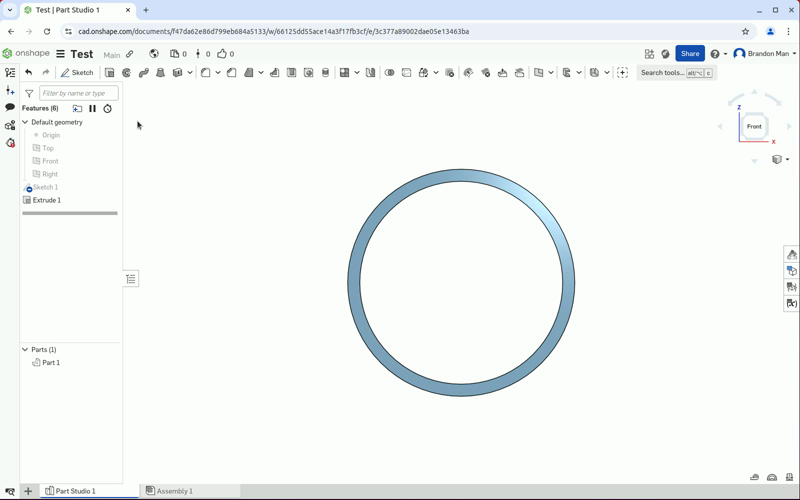
mouse_move(73, 189)
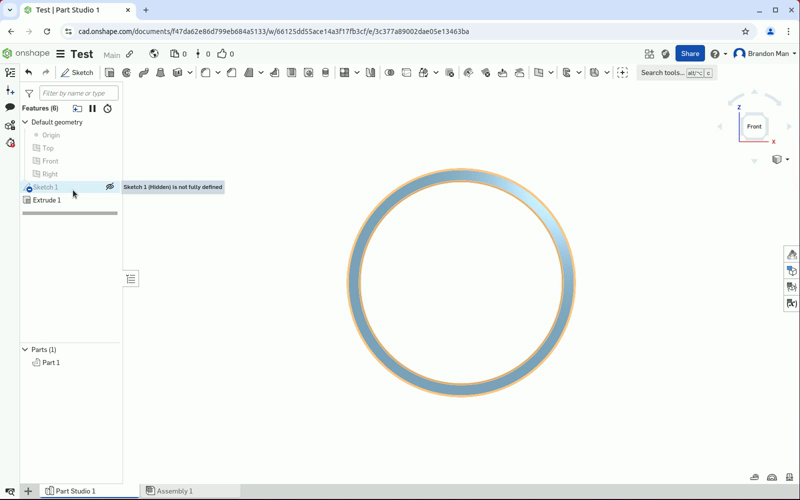
click(73, 189)
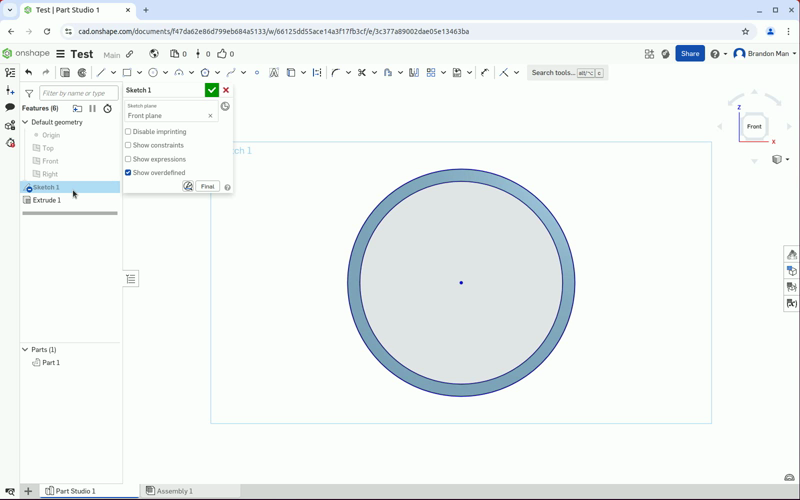
mouse_move(229, 92)
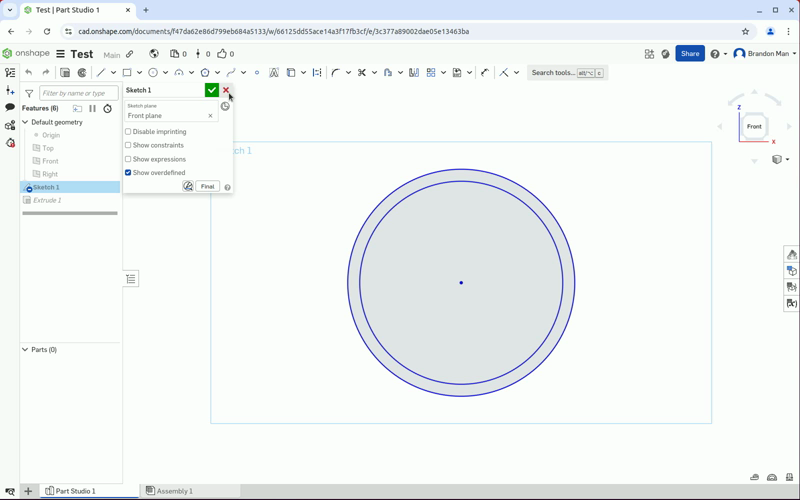
click(229, 92)
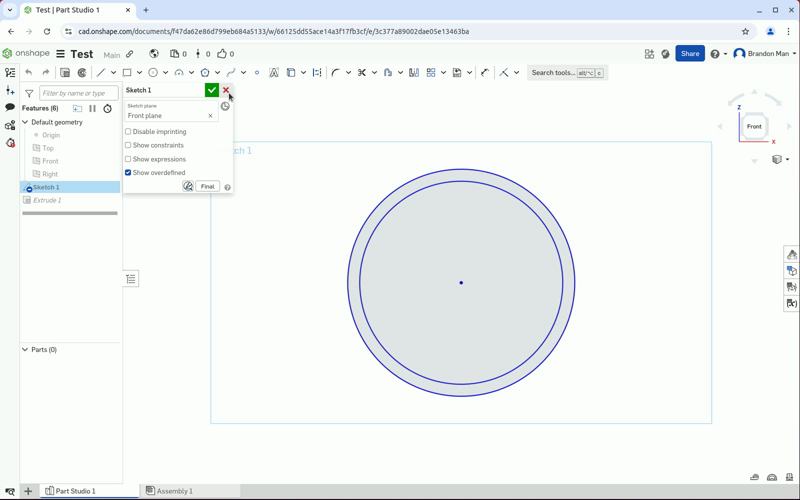
key(shift+s)
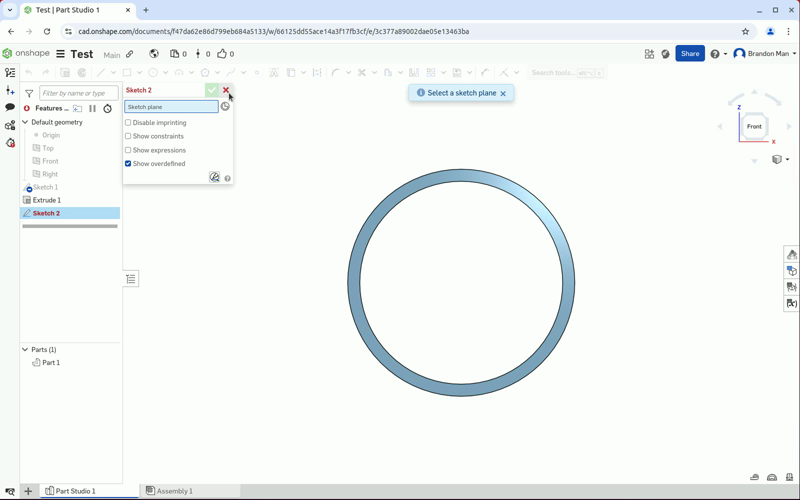
mouse_move(73, 163)
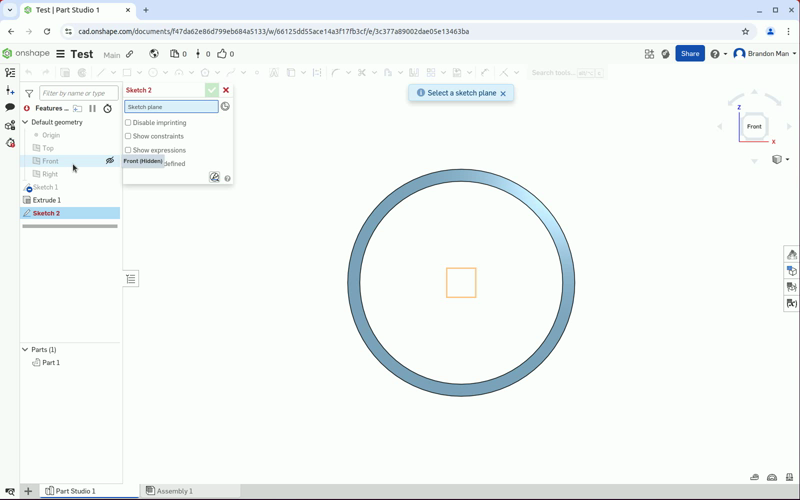
click(73, 163)
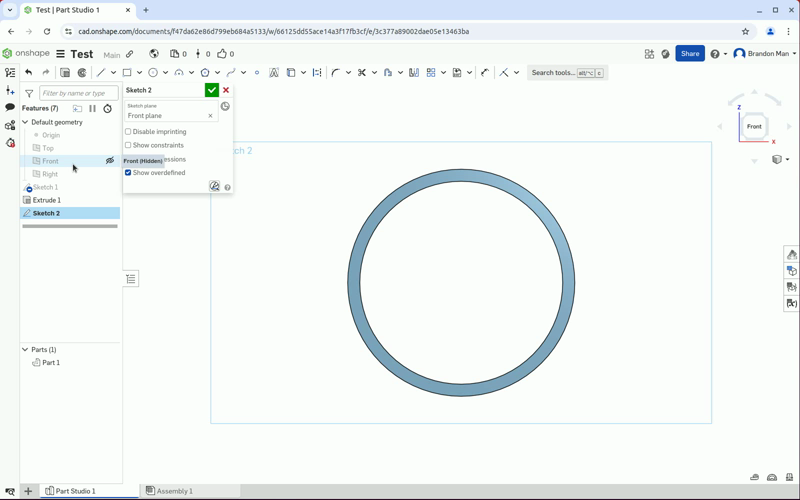
mouse_move(73, 352)
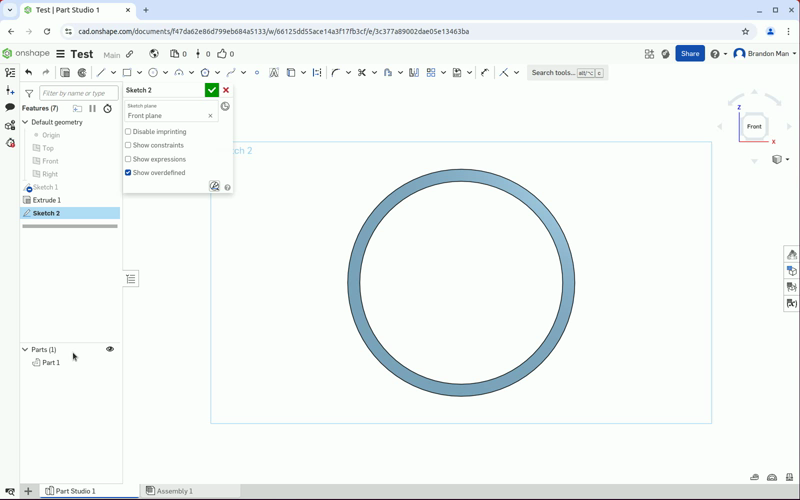
key(y)
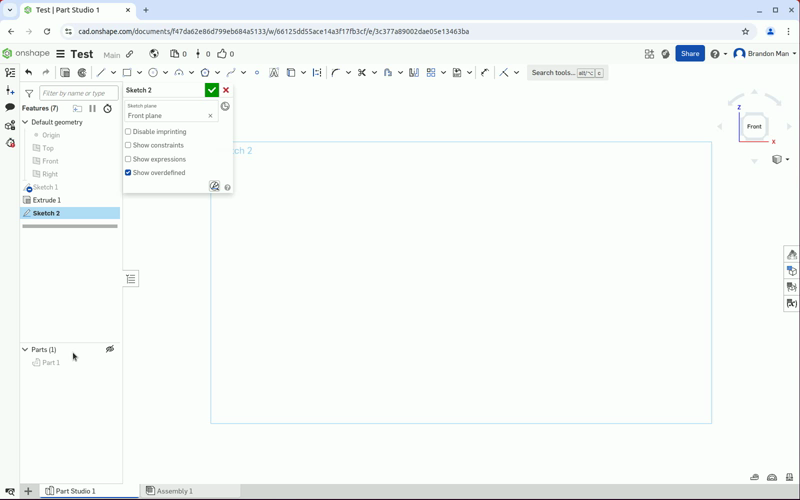
key(c)
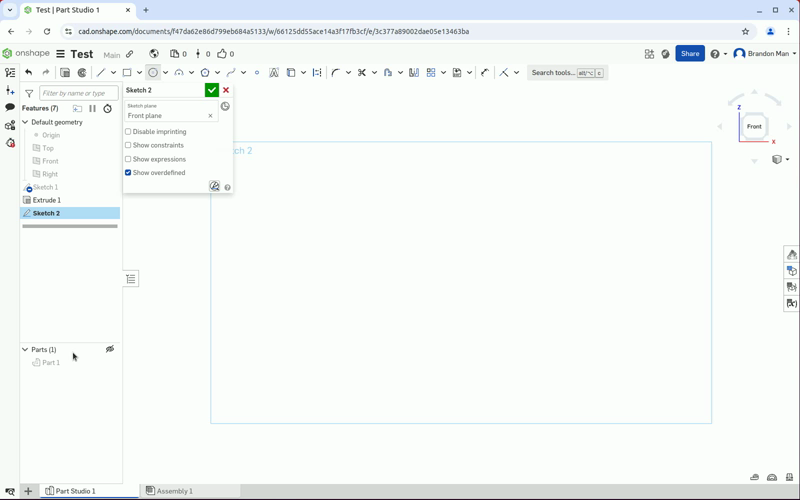
key_down(shift)
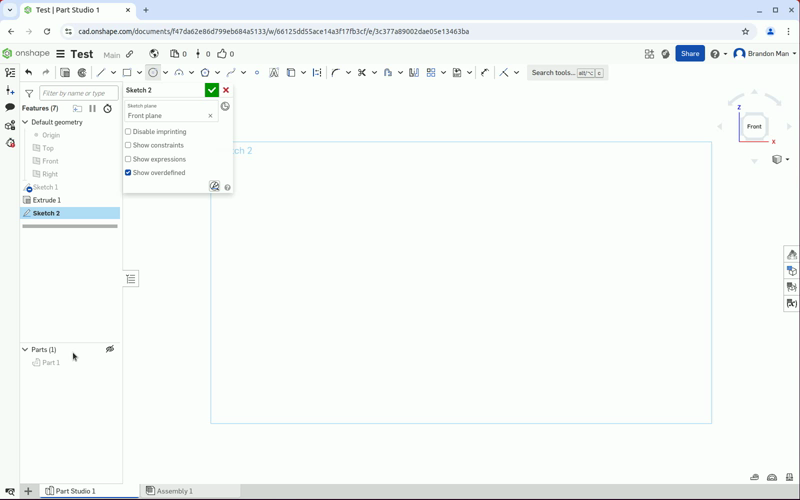
mouse_move(461, 282)
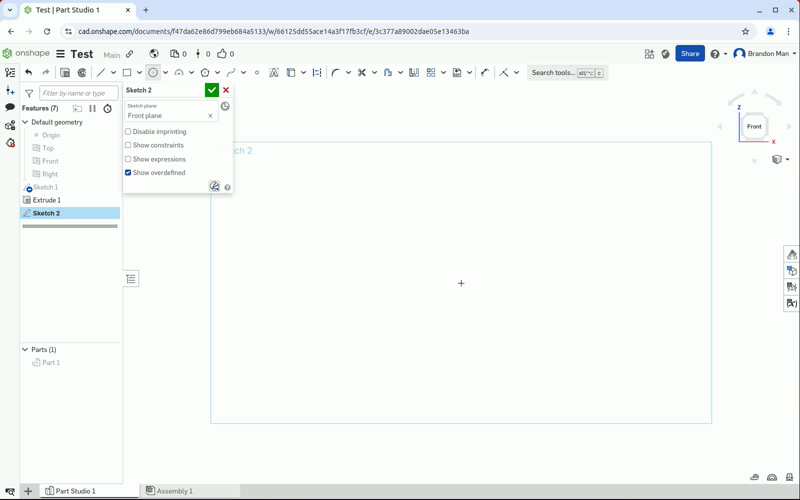
click(461, 282)
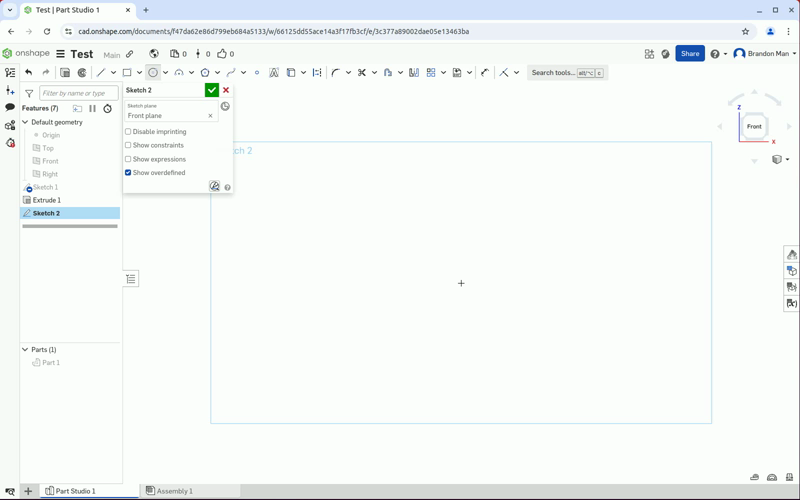
key_up(shift)
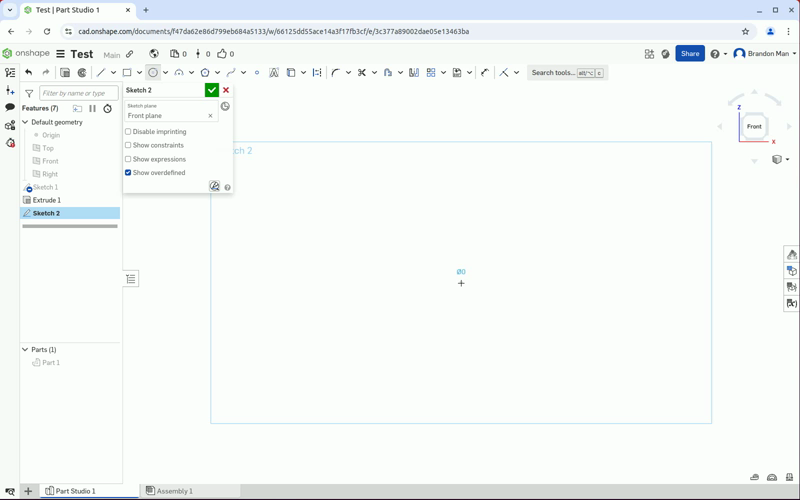
mouse_move(574, 282)
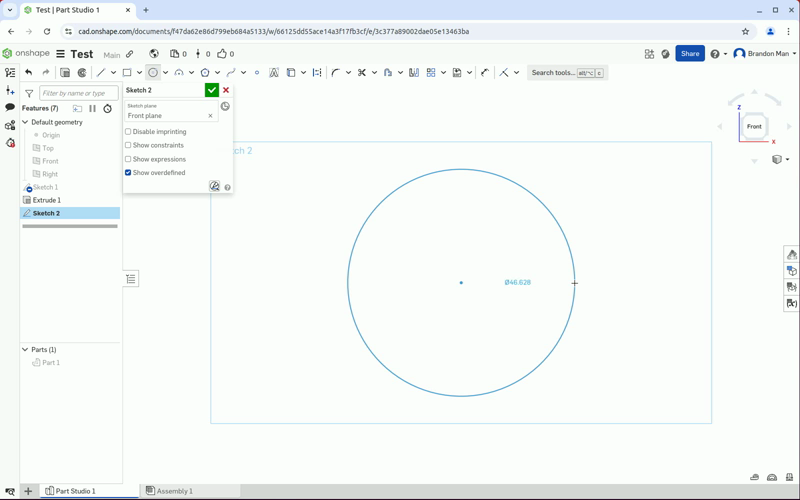
click(574, 282)
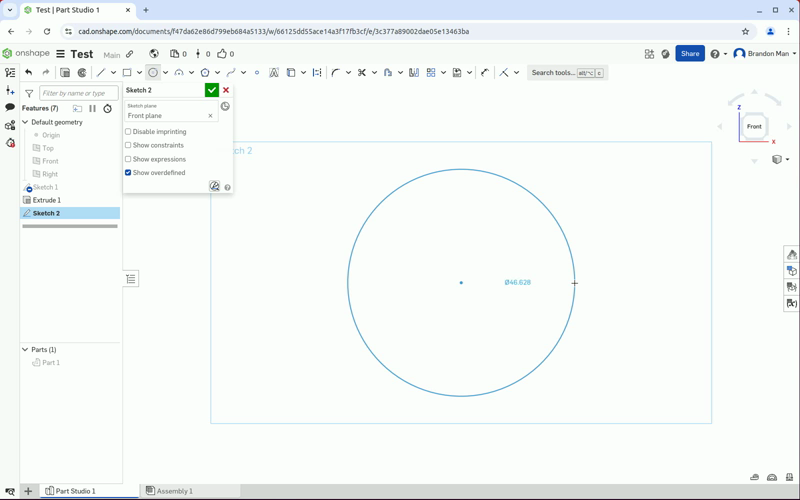
key(esc)
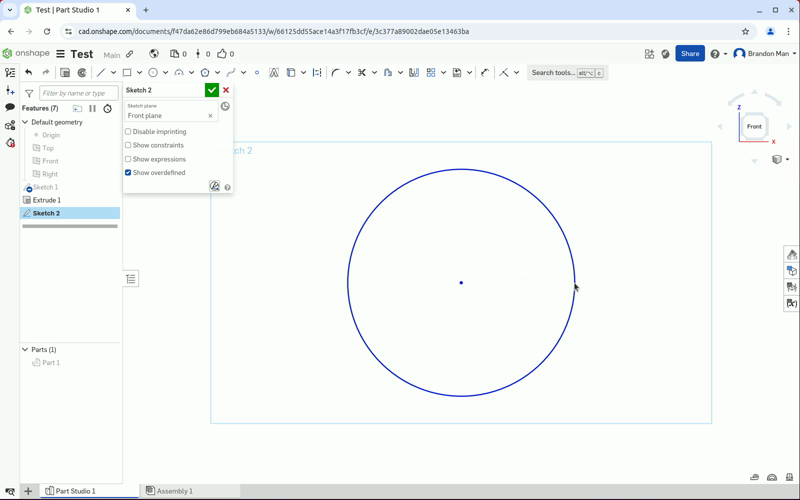
key(c)
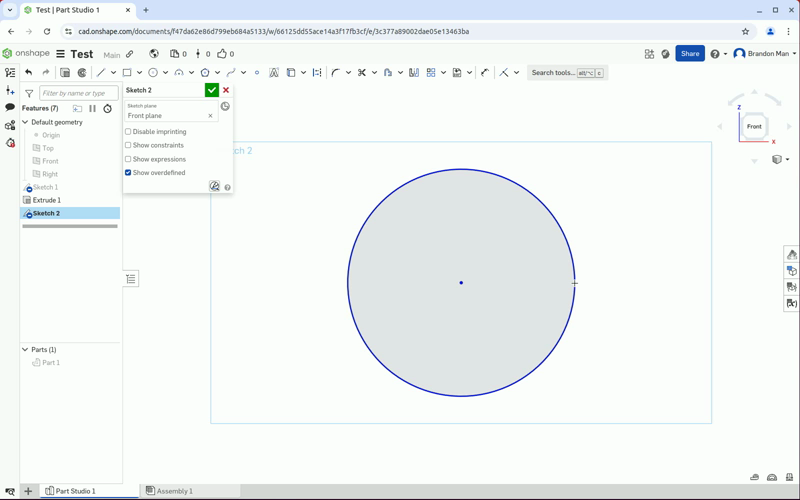
key_down(shift)
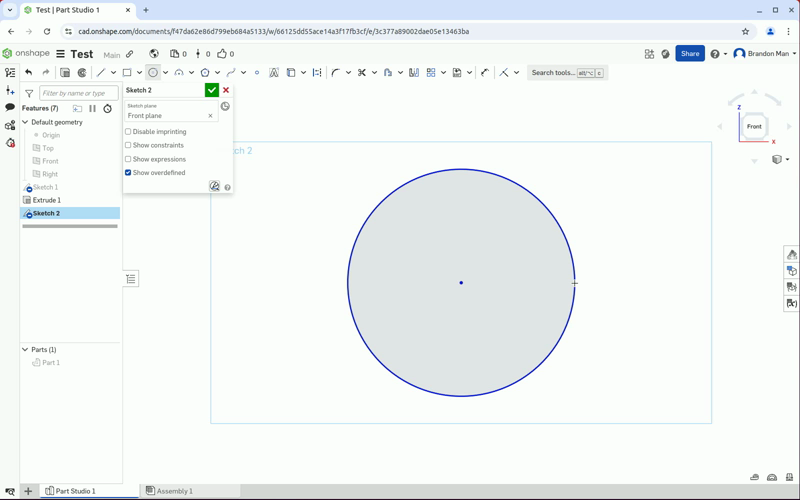
mouse_move(461, 282)
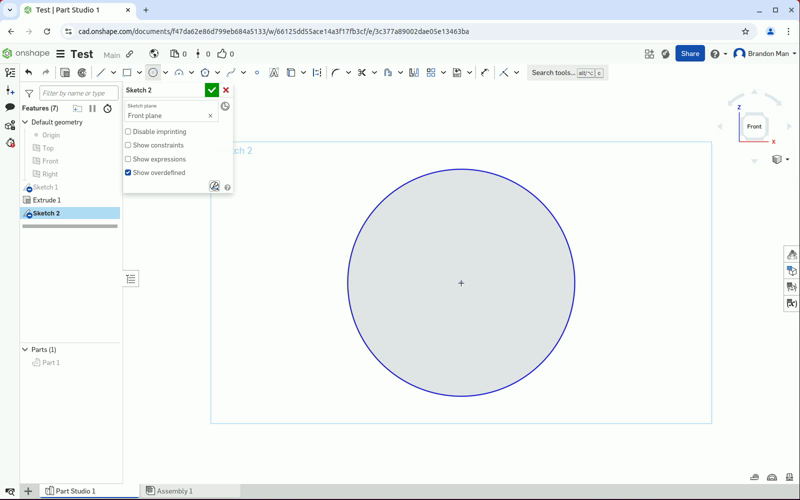
click(461, 282)
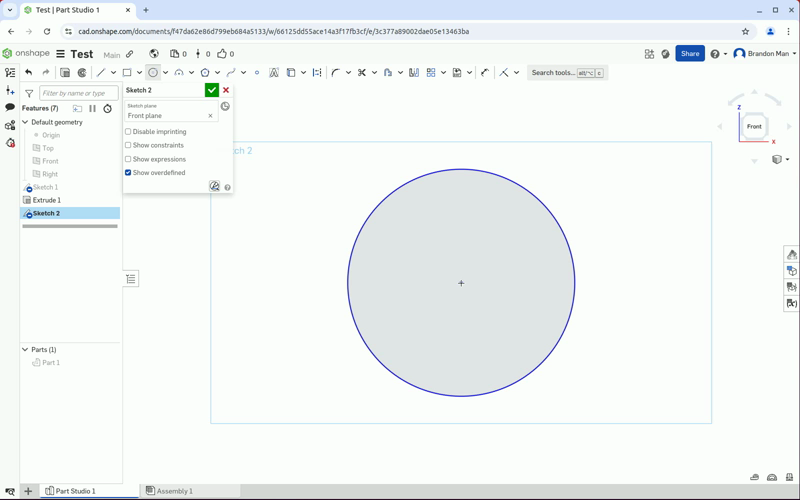
key_up(shift)
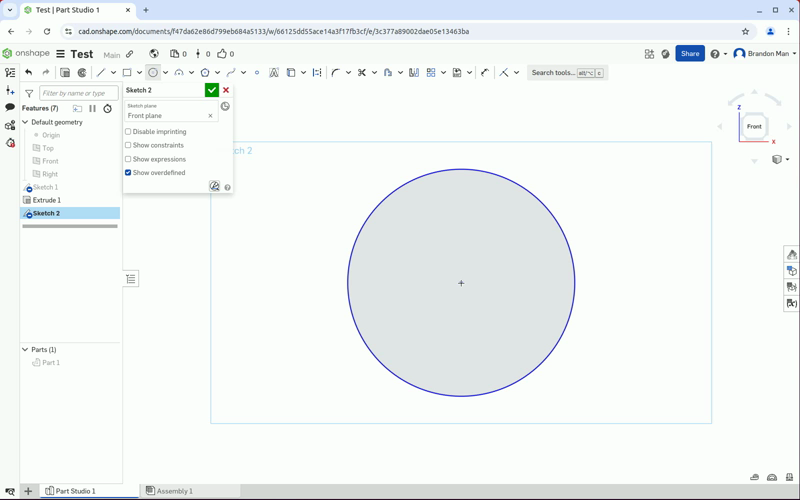
mouse_move(562, 282)
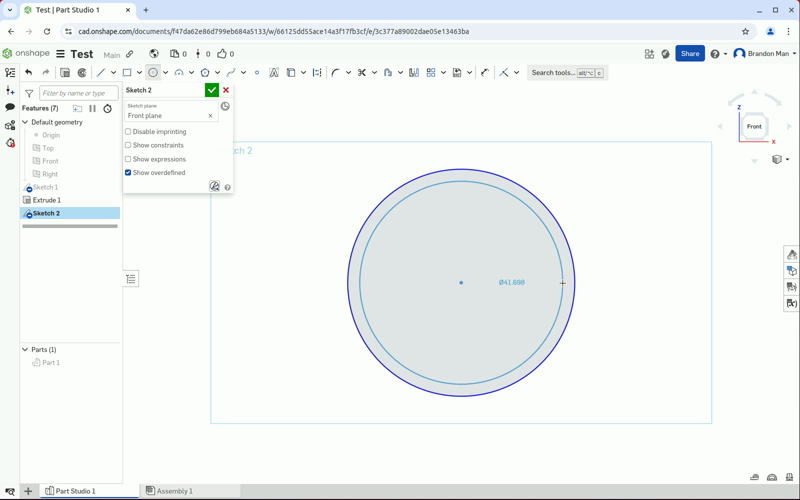
click(562, 282)
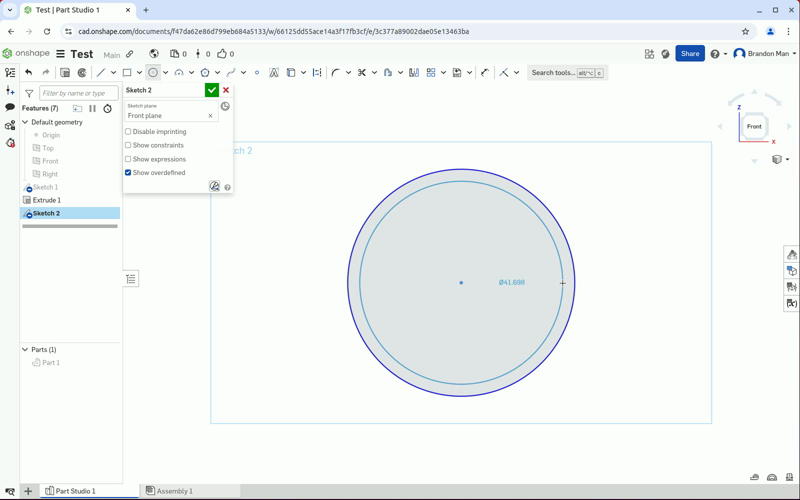
key(esc)
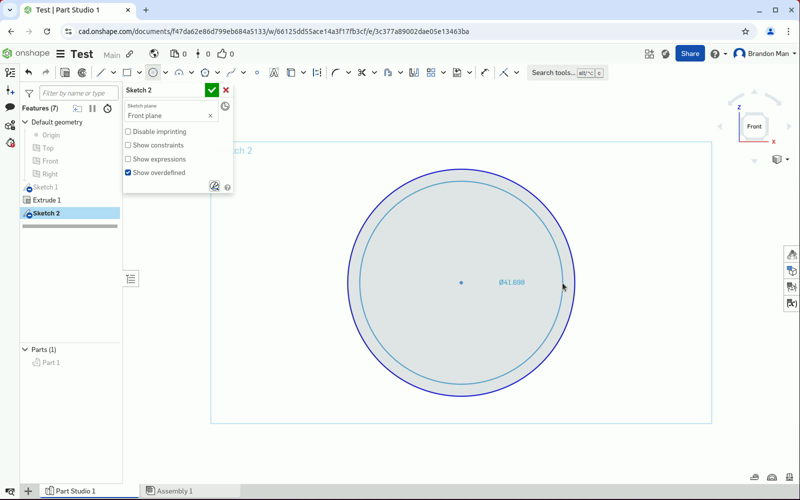
mouse_move(568, 276)
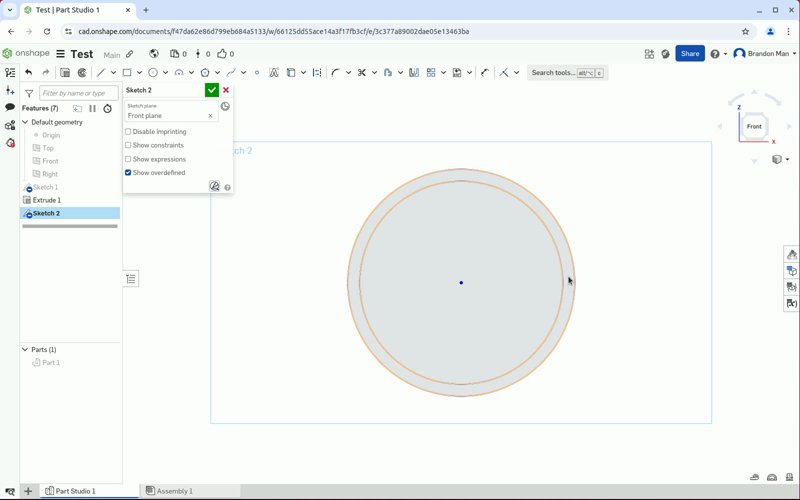
click(568, 276)
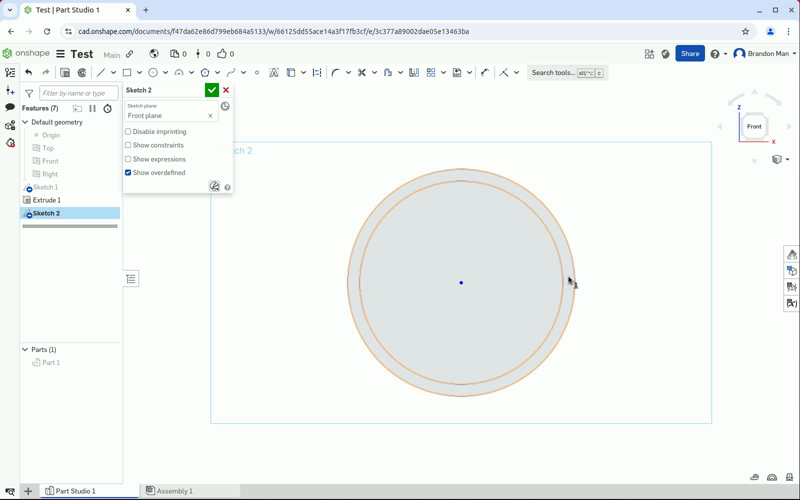
mouse_move(73, 352)
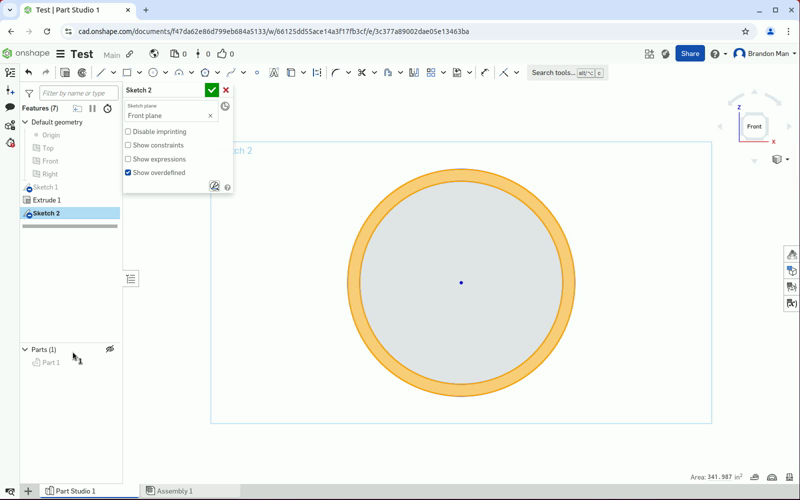
key(shift+y)
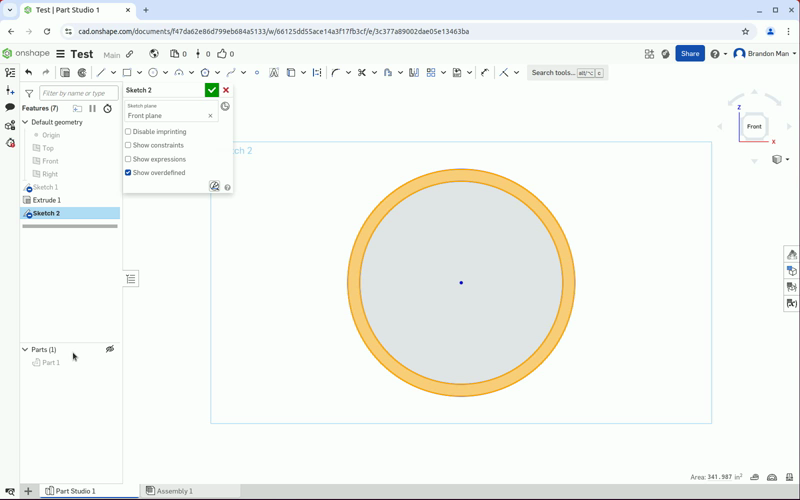
key(shift+e)
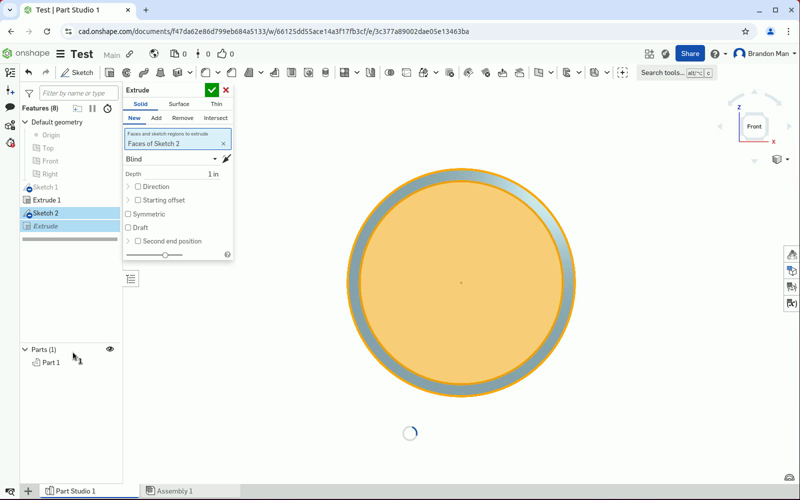
mouse_move(143, 106)
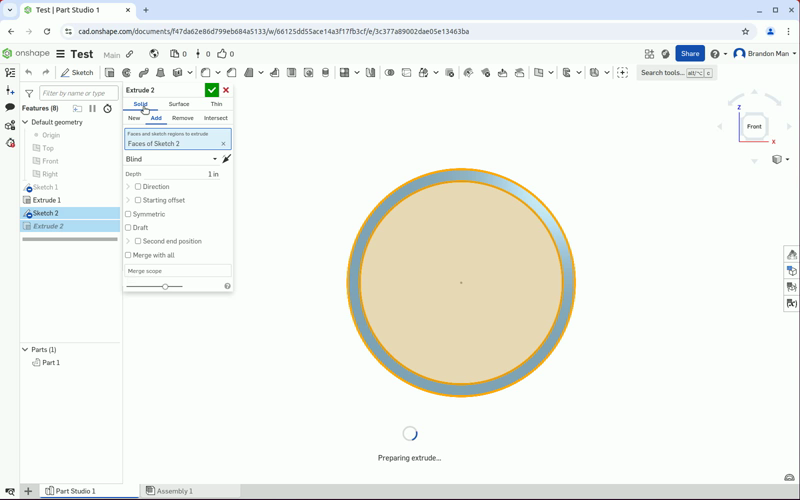
click(143, 106)
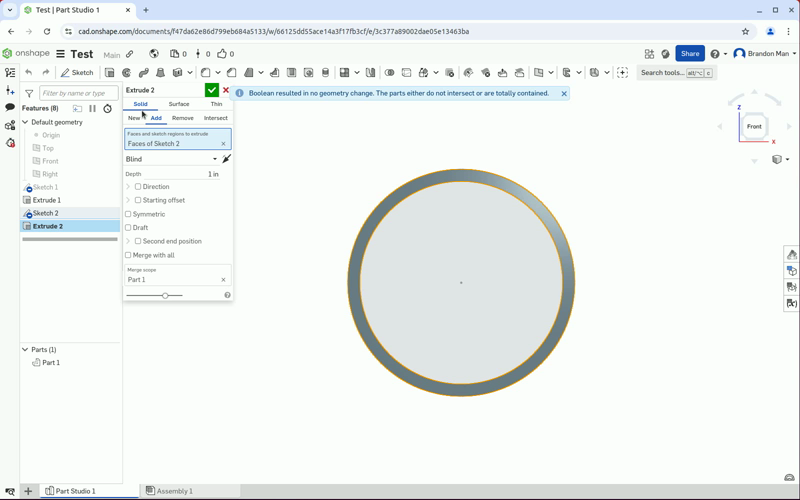
mouse_move(137, 120)
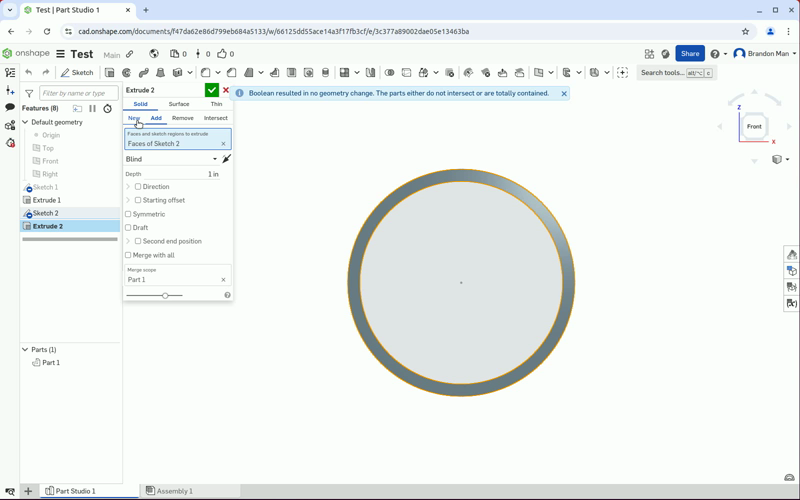
click(137, 120)
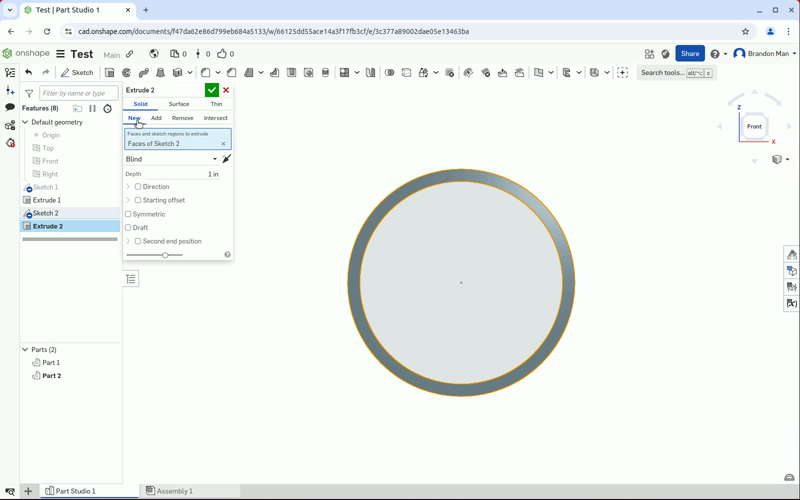
key(tab, 4)
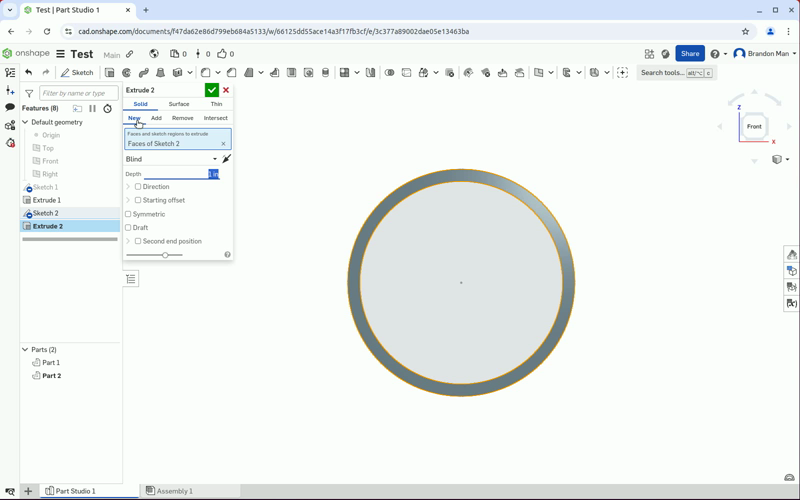
text(11.554)
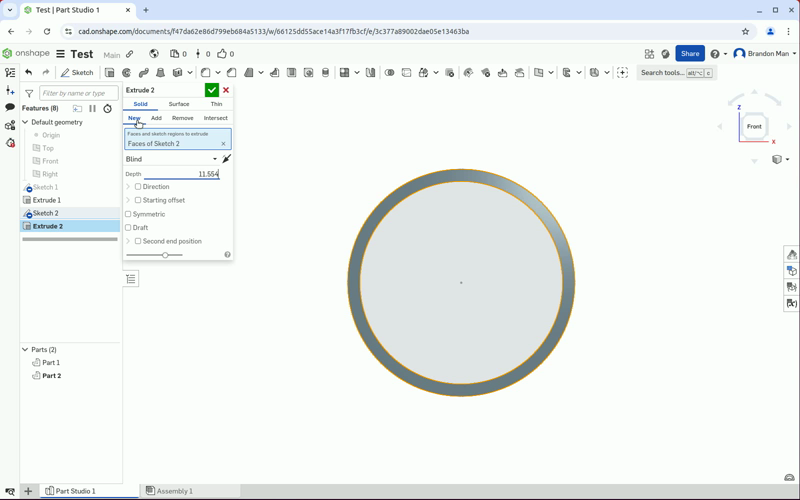
key(enter)
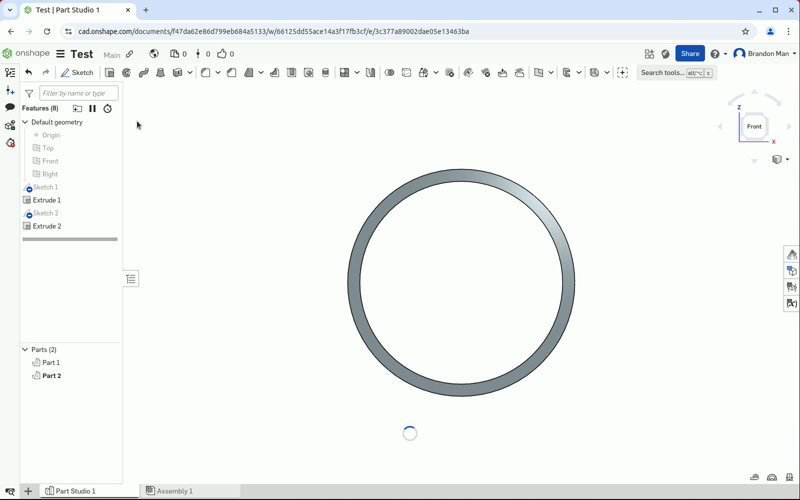
key(shift+h)
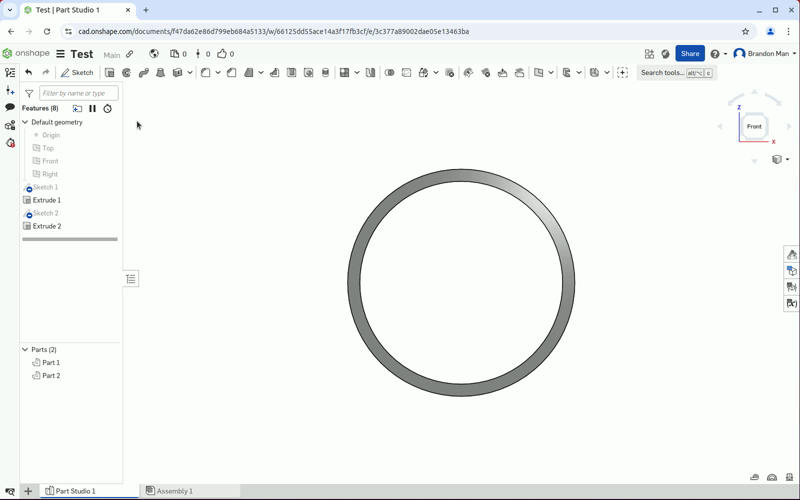
key(shift+h)
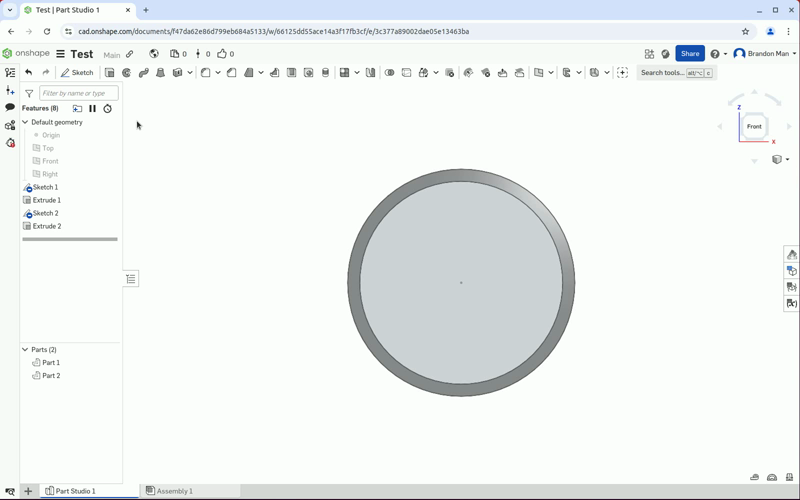
key(shift+7)
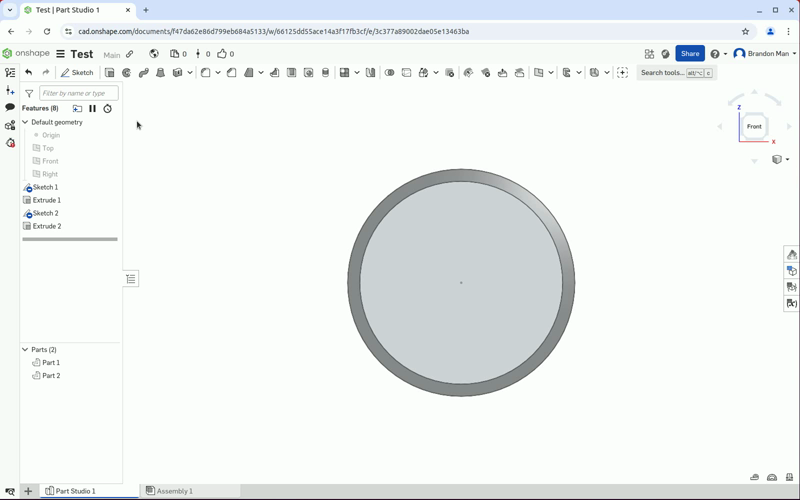
key(left, 2)
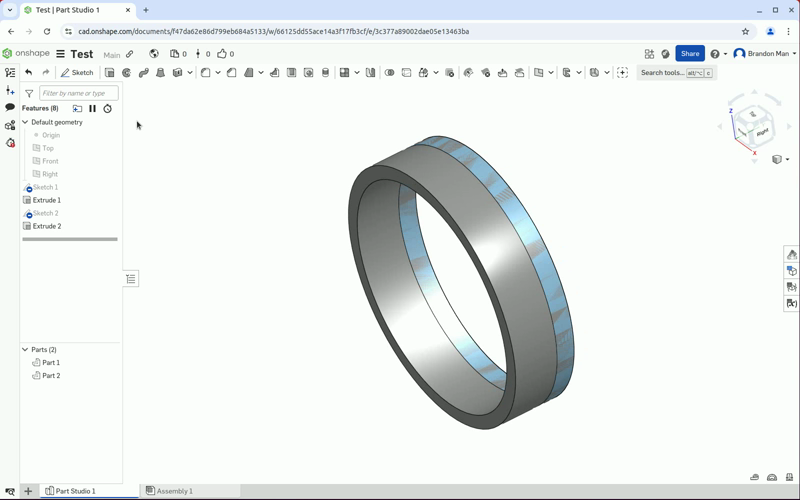
key(down, 2)
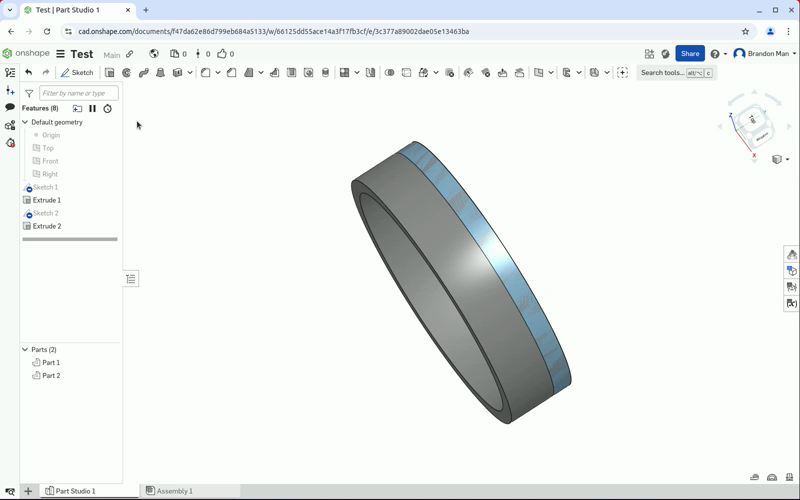
key(up, 2)
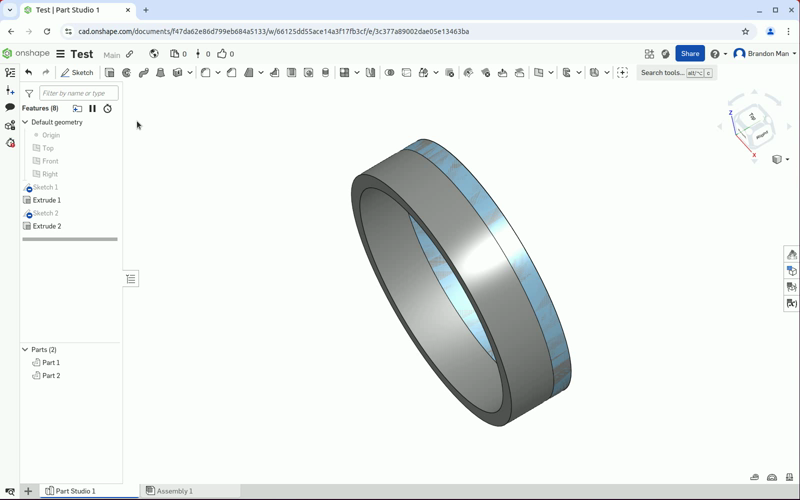
key(right, 2)
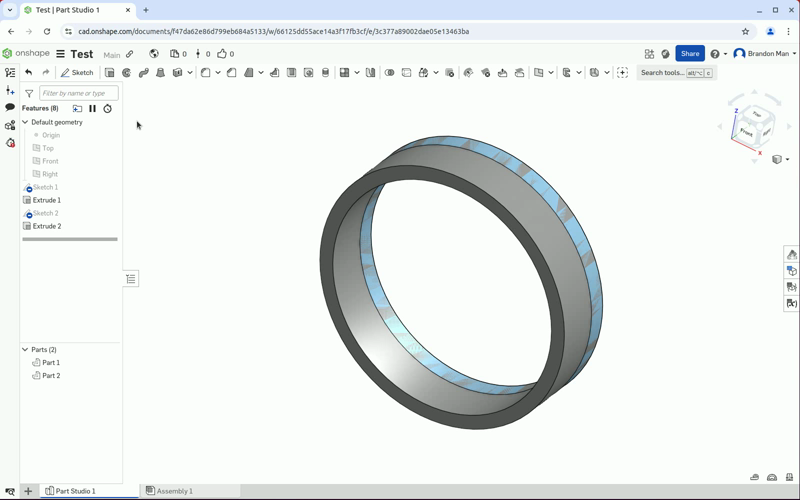
mouse_move(73, 189)
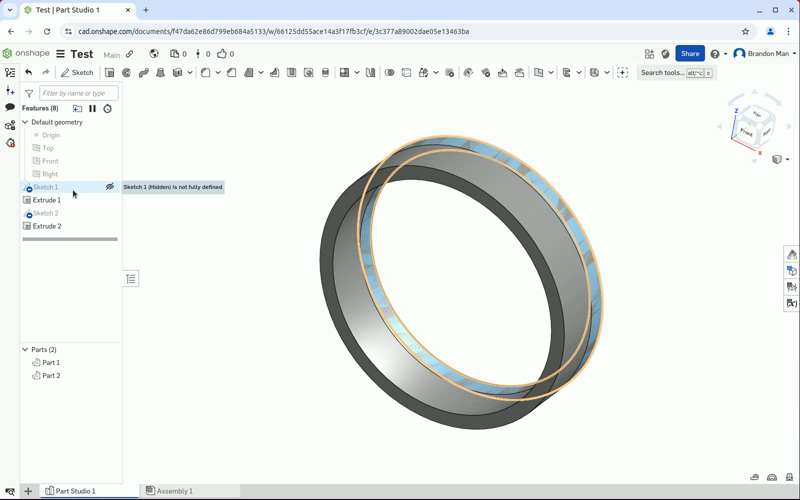
click(73, 189)